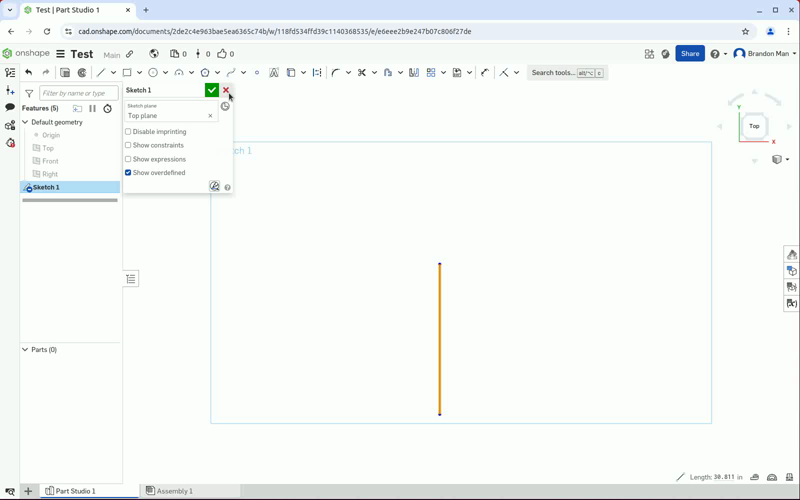
key(shift+h)
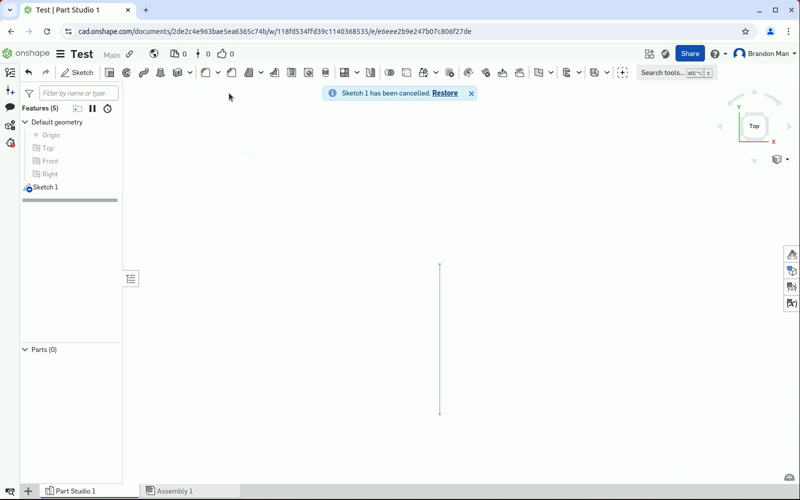
key(shift+s)
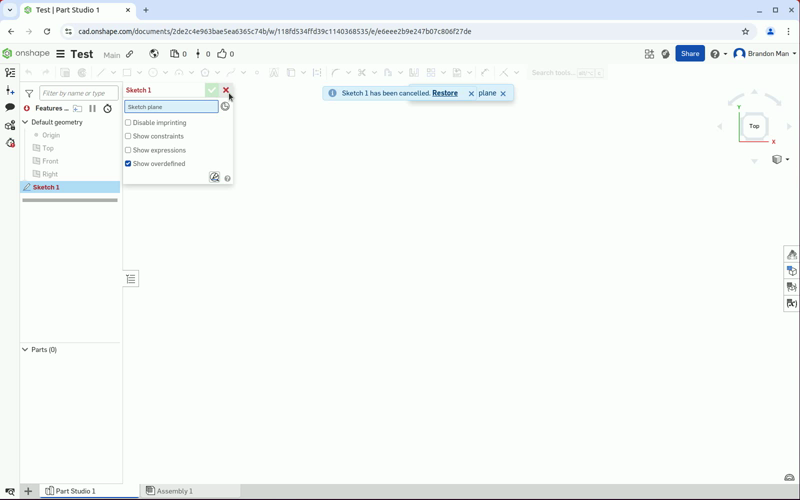
mouse_move(73, 150)
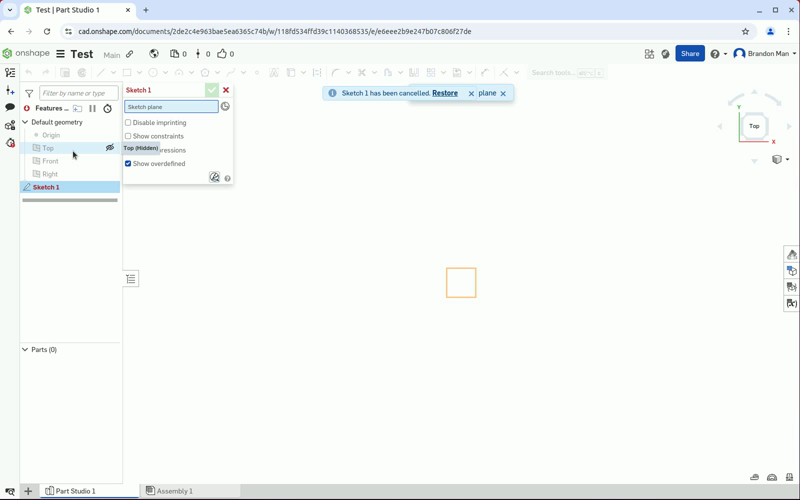
click(73, 150)
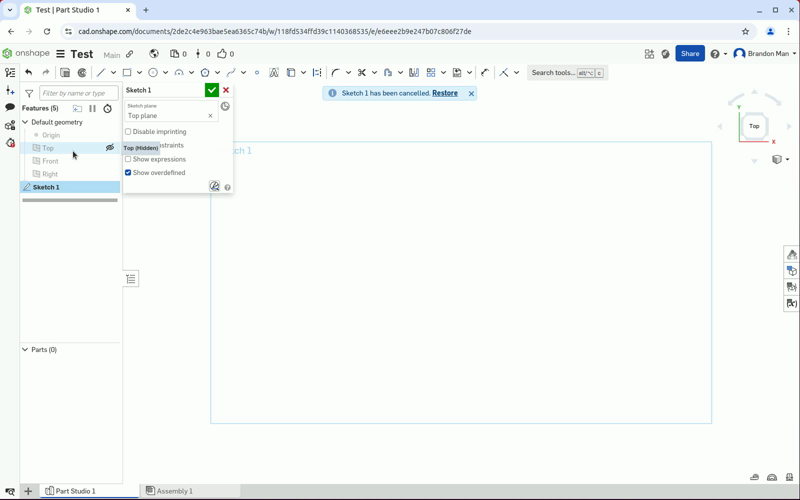
mouse_move(73, 352)
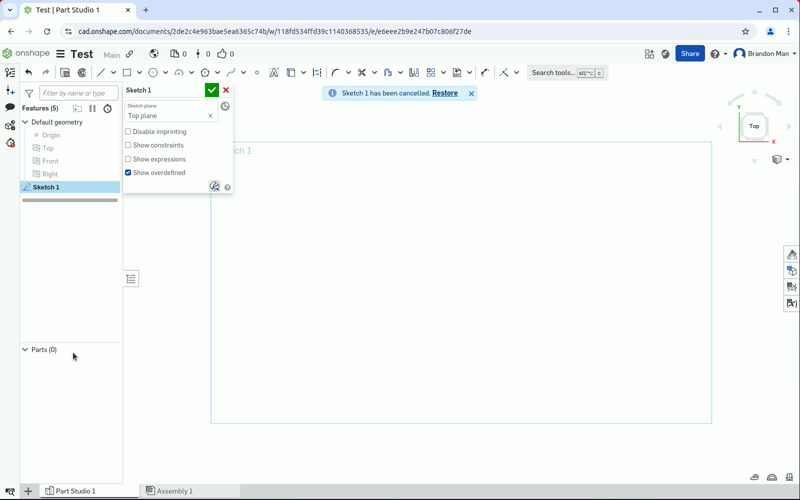
key(y)
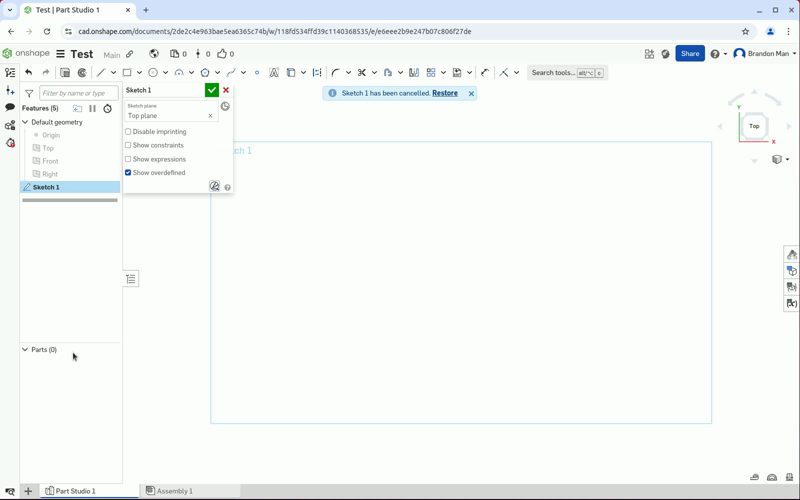
key(l)
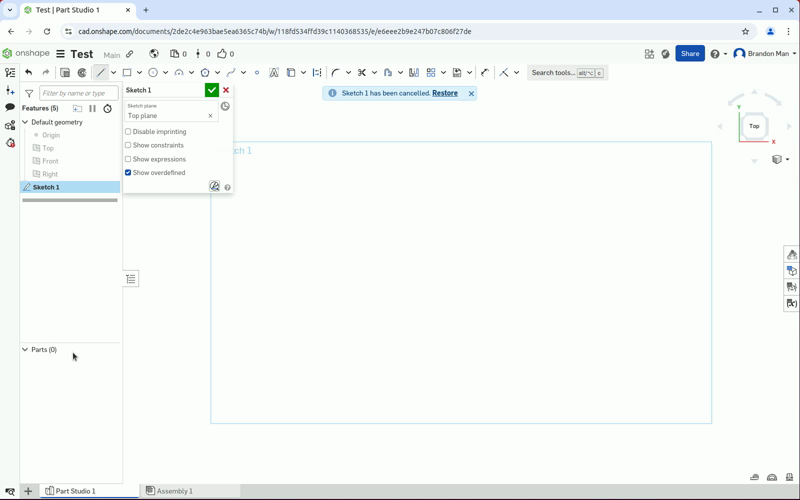
key_down(shift)
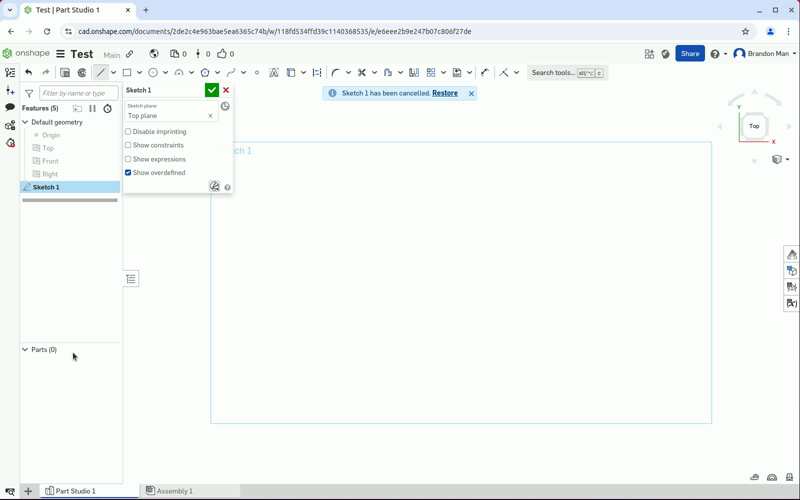
mouse_move(425, 282)
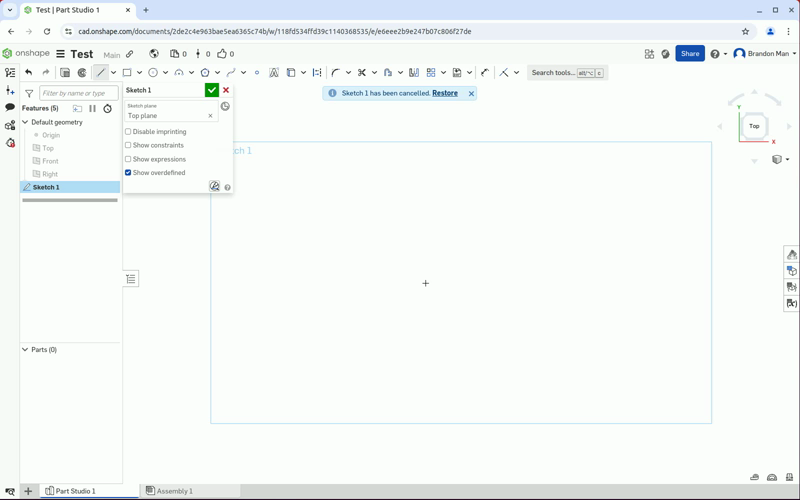
click(425, 282)
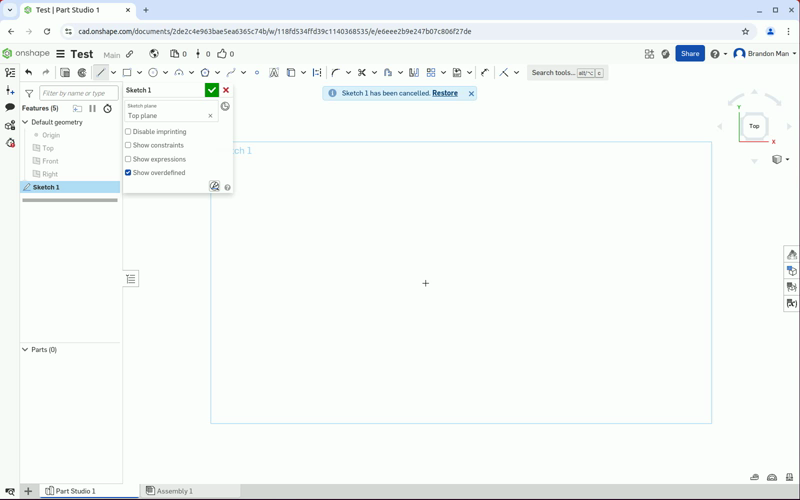
key_up(shift)
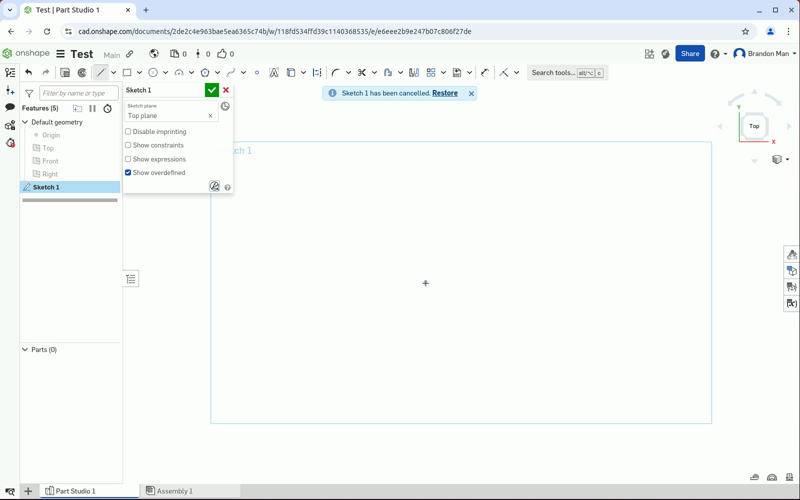
key_down(shift)
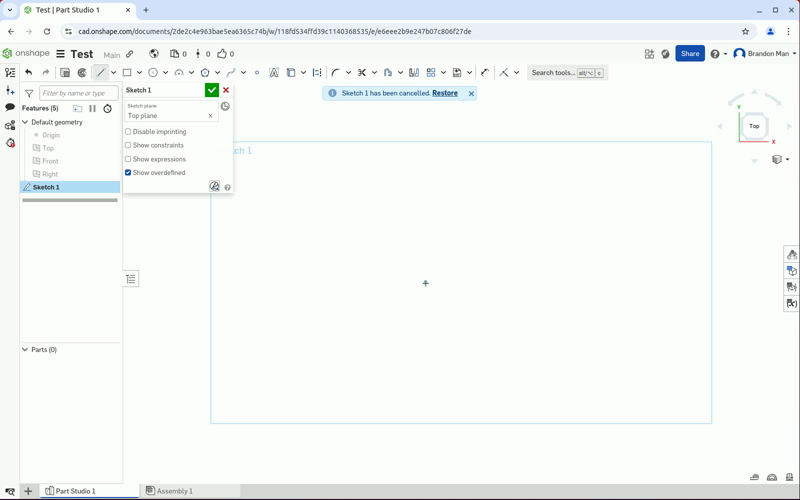
mouse_move(455, 282)
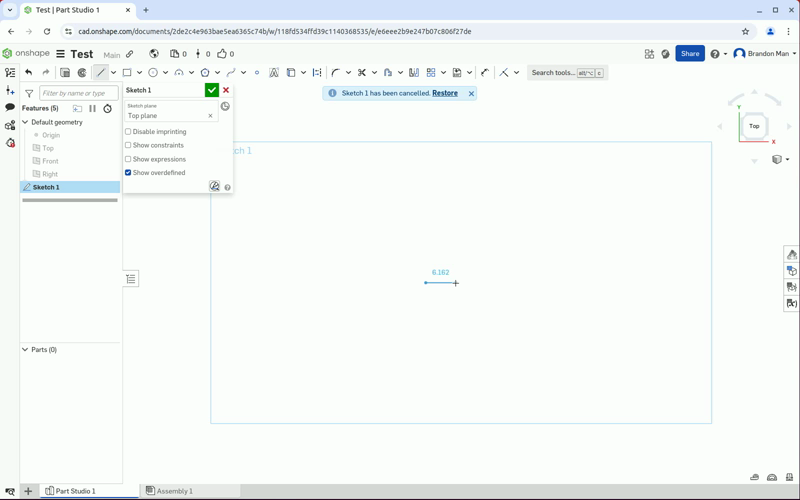
mouse_move(446, 299)
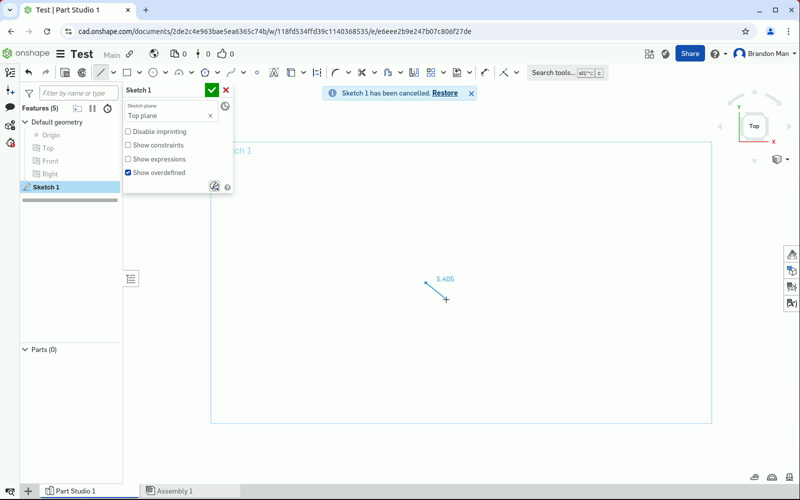
click(446, 299)
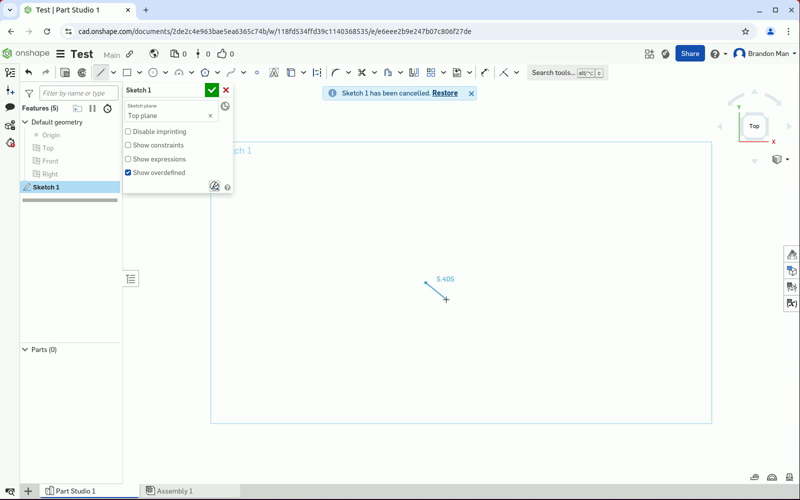
key_up(shift)
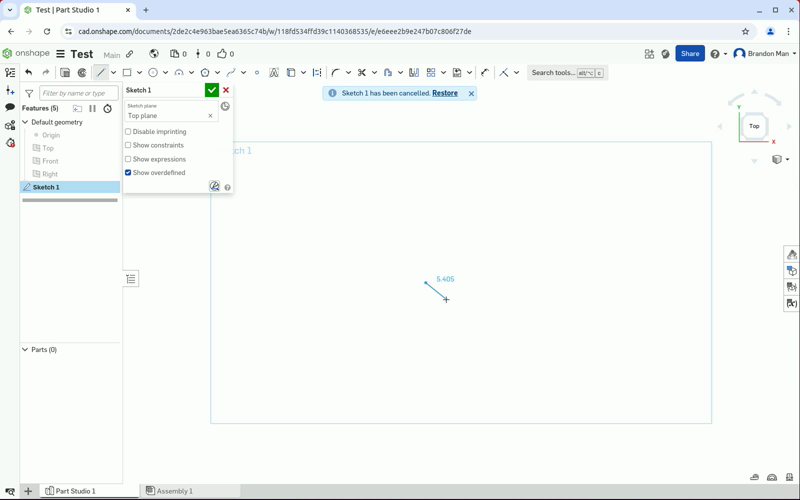
key(esc)
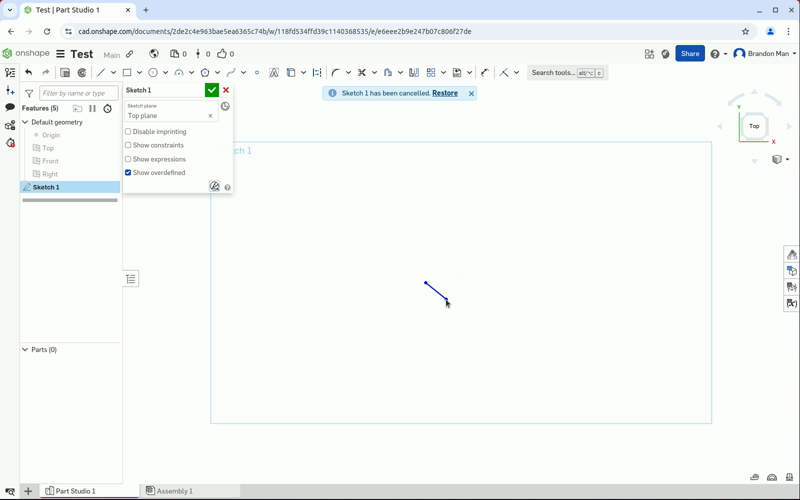
key(a)
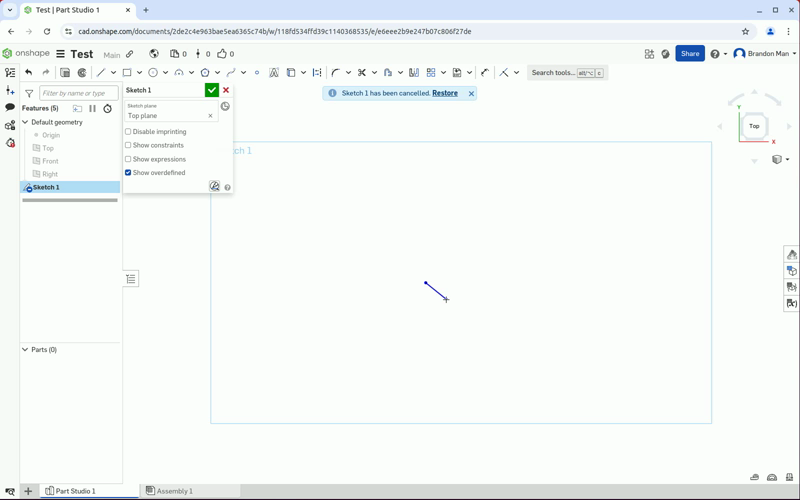
mouse_move(446, 299)
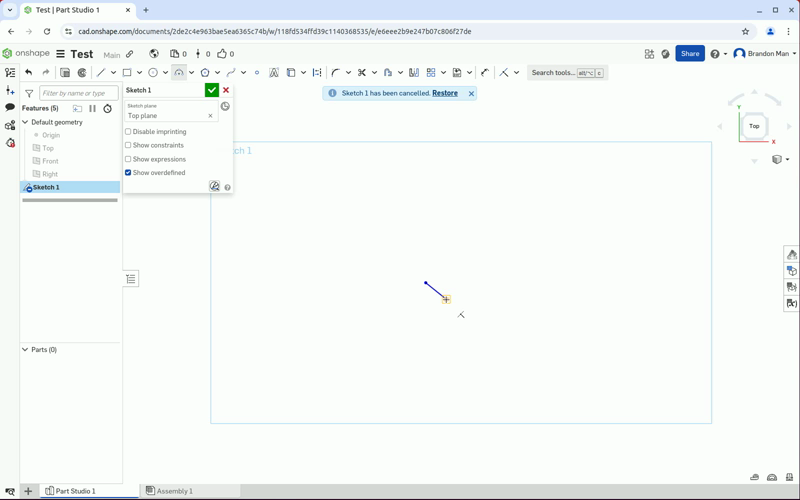
click(446, 299)
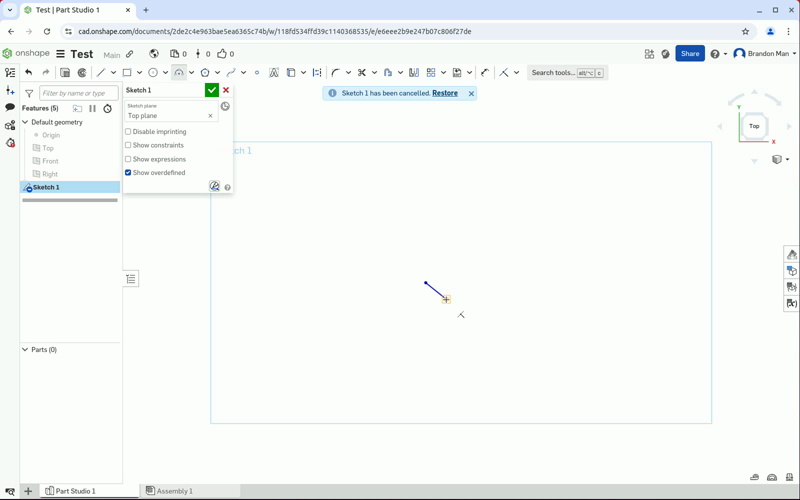
key_down(shift)
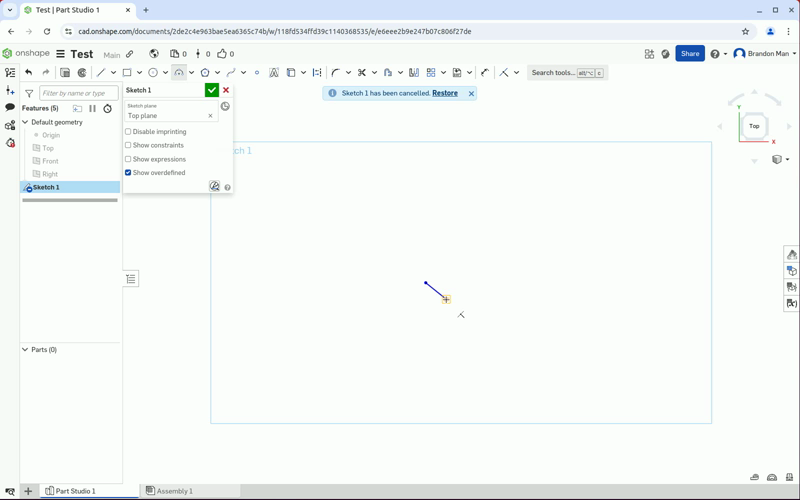
mouse_move(447, 265)
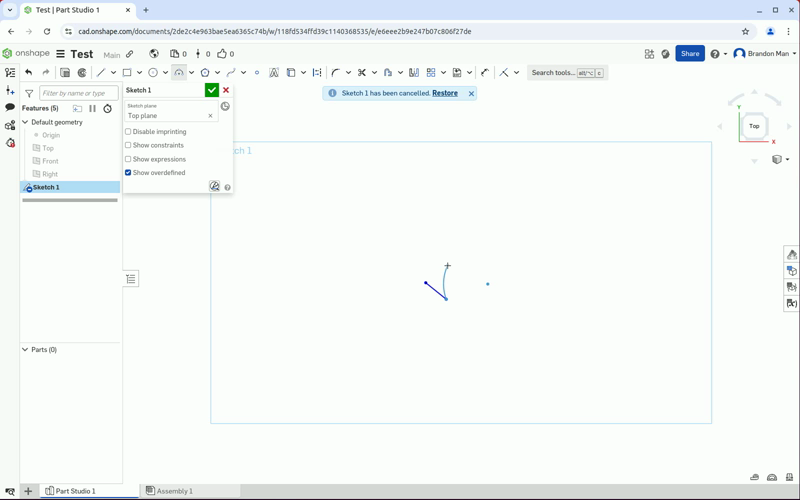
click(447, 265)
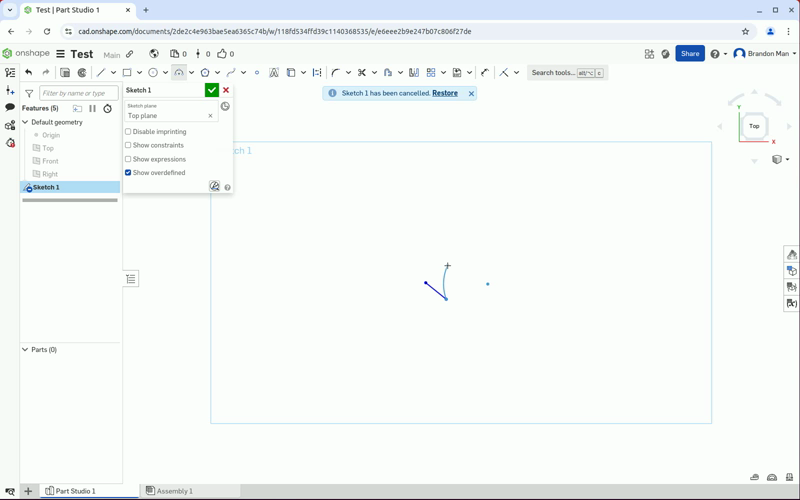
mouse_move(439, 282)
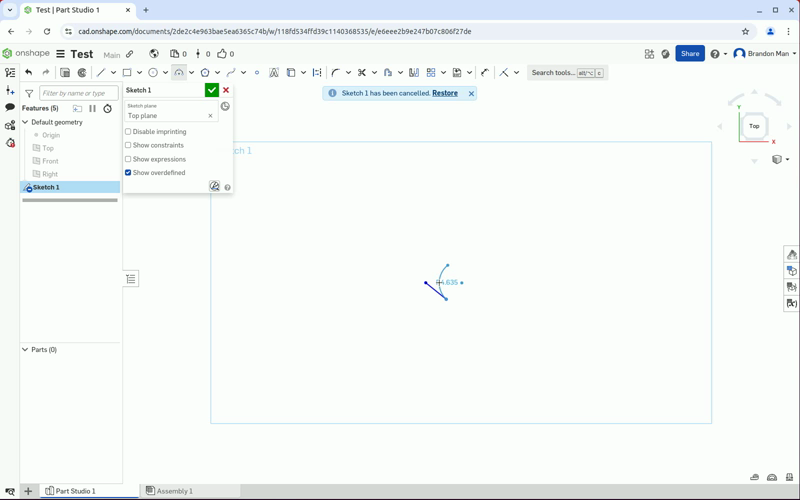
click(439, 282)
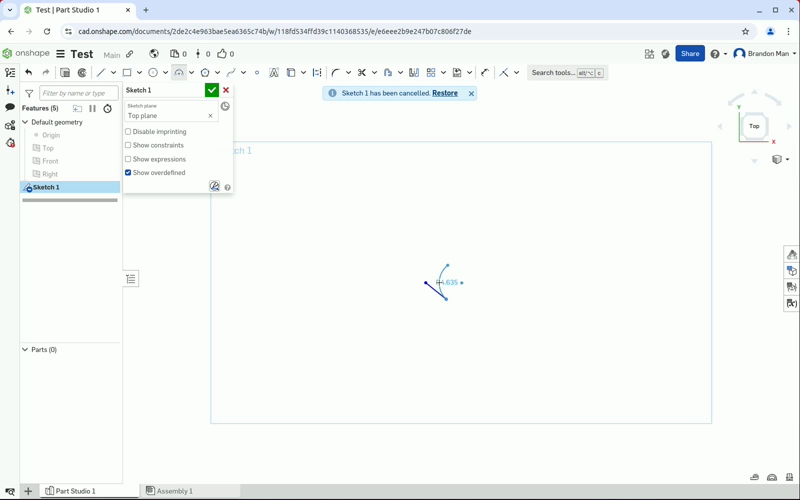
key_up(shift)
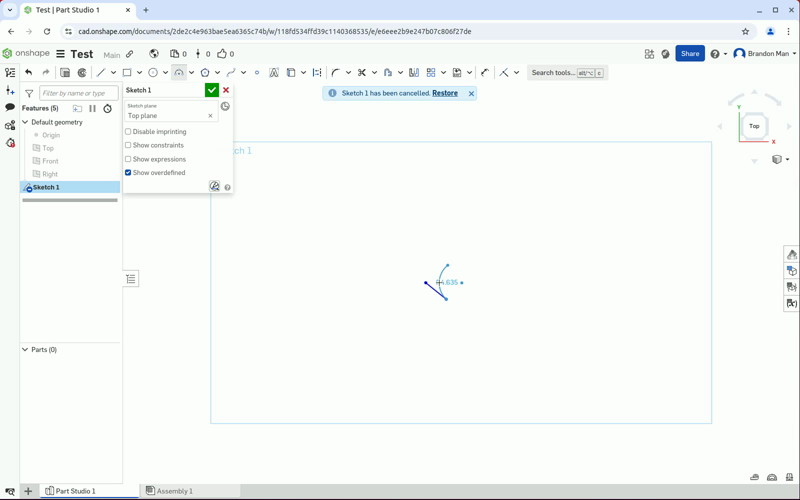
key(esc)
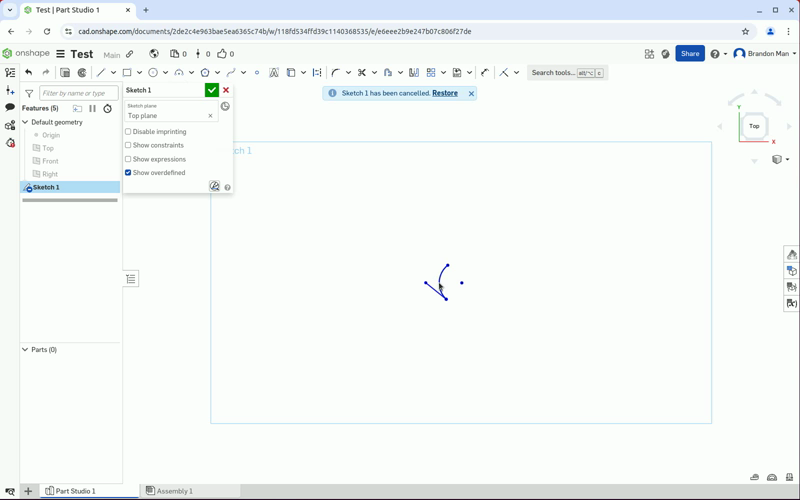
key(l)
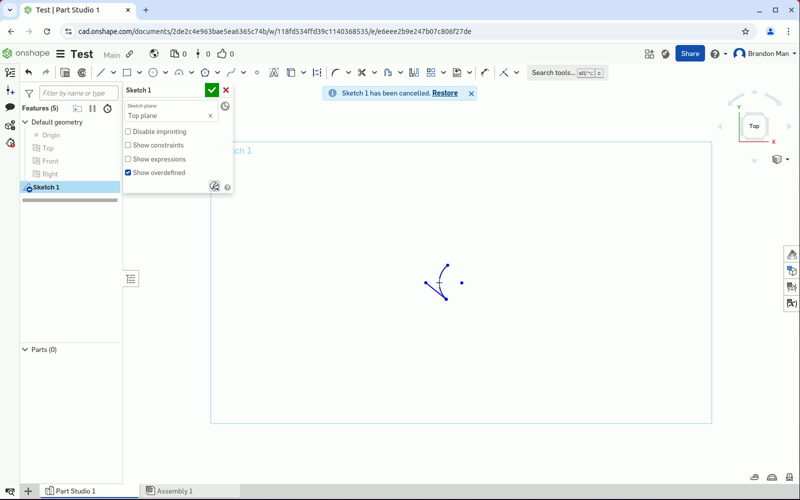
mouse_move(447, 265)
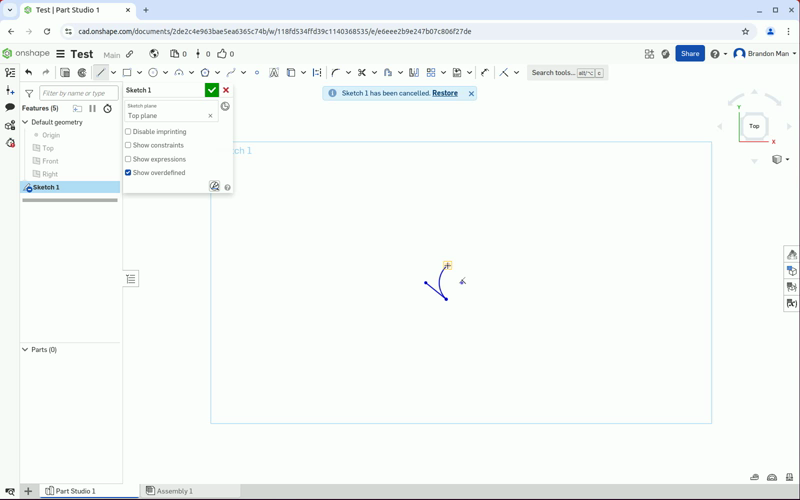
click(447, 265)
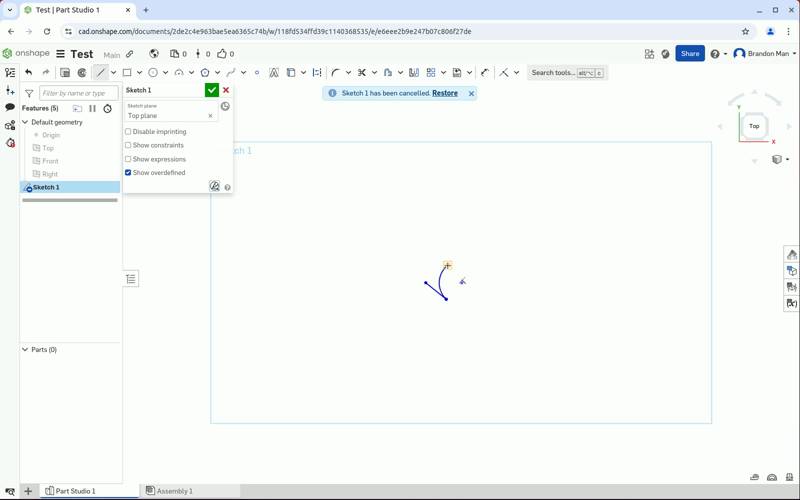
mouse_move(477, 265)
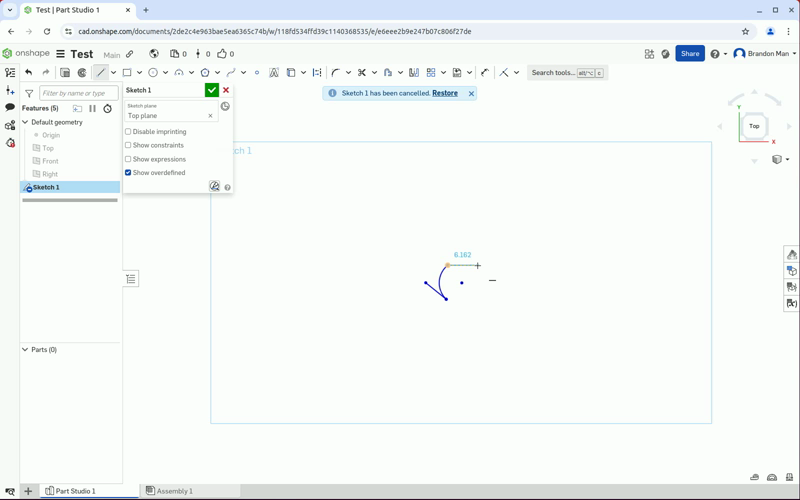
key_down(shift)
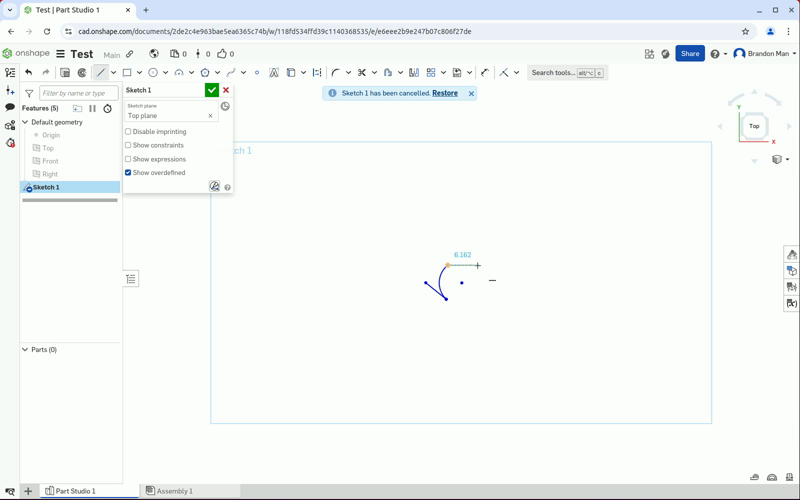
mouse_move(425, 282)
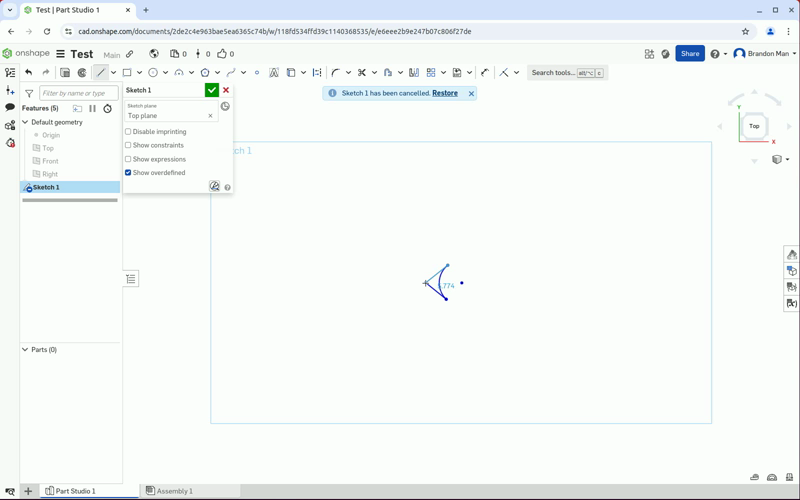
key_up(shift)
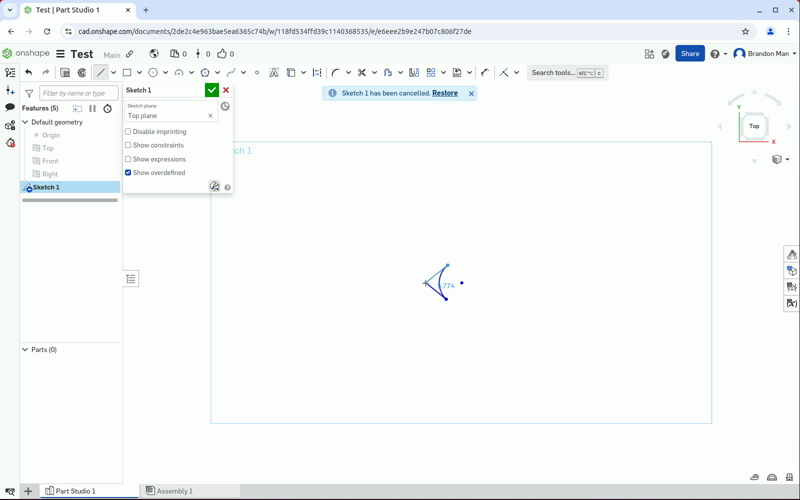
click(425, 282)
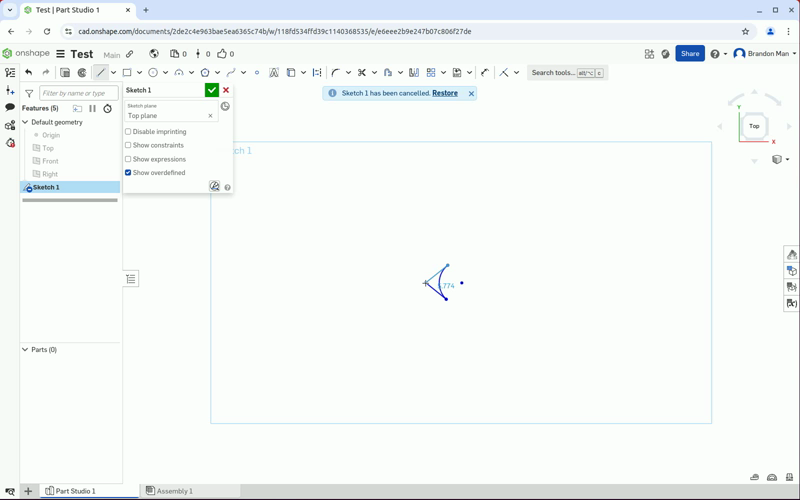
key(esc)
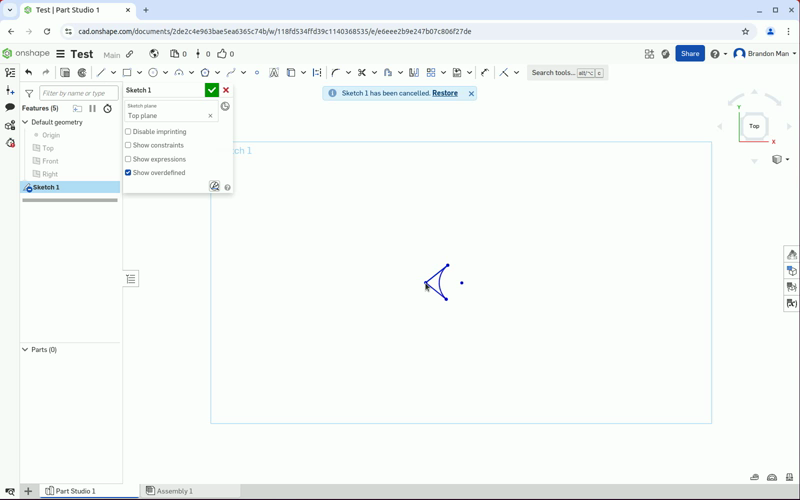
mouse_move(436, 283)
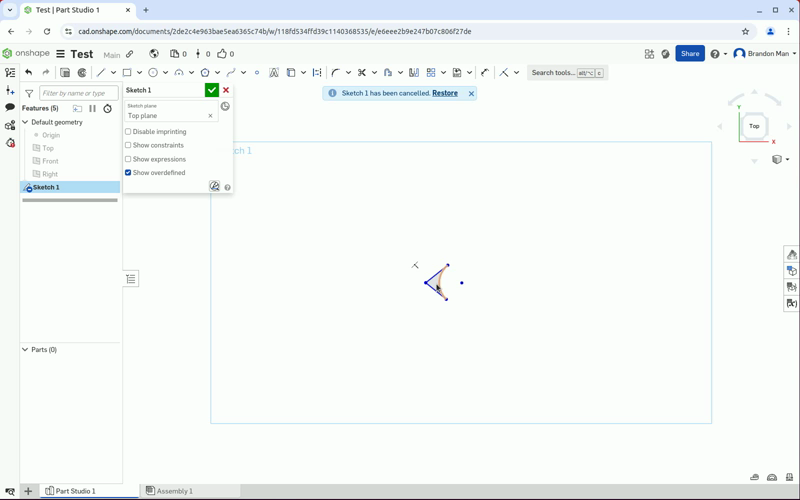
scroll(6)
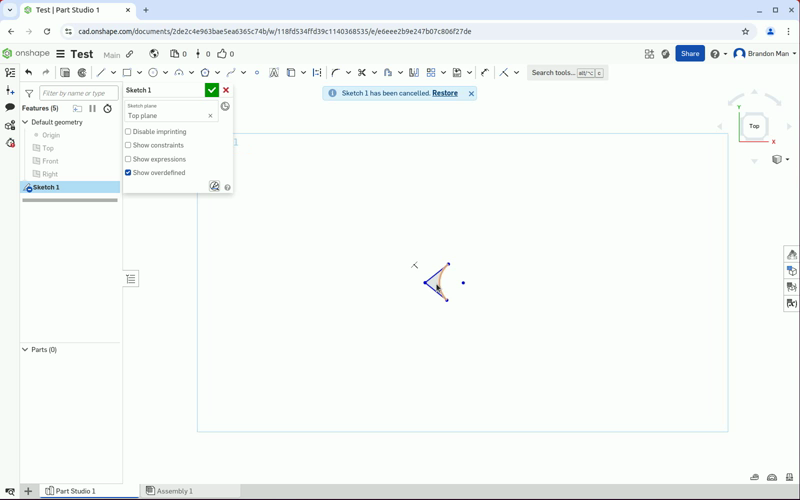
scroll(6)
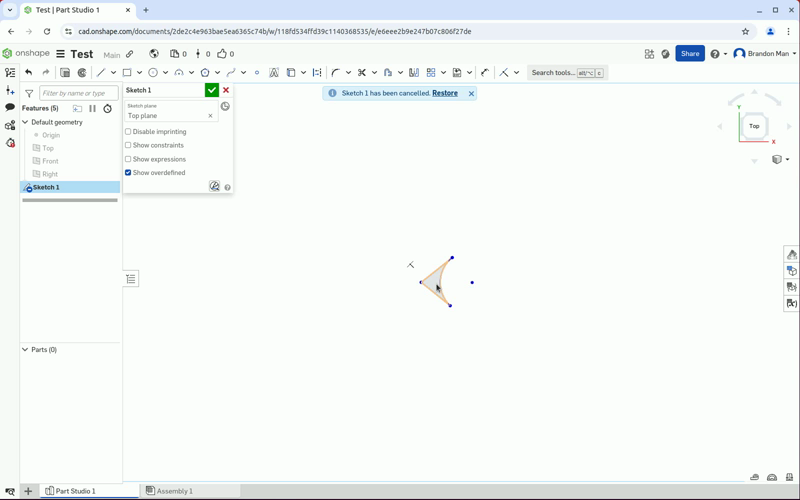
scroll(6)
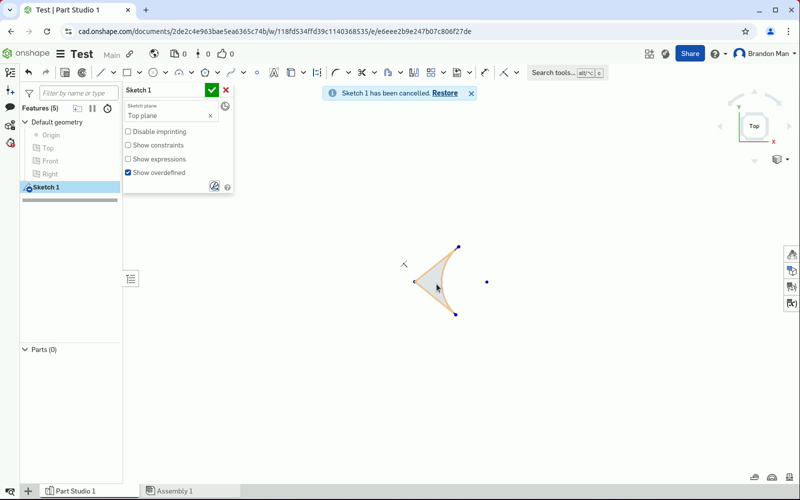
scroll(6)
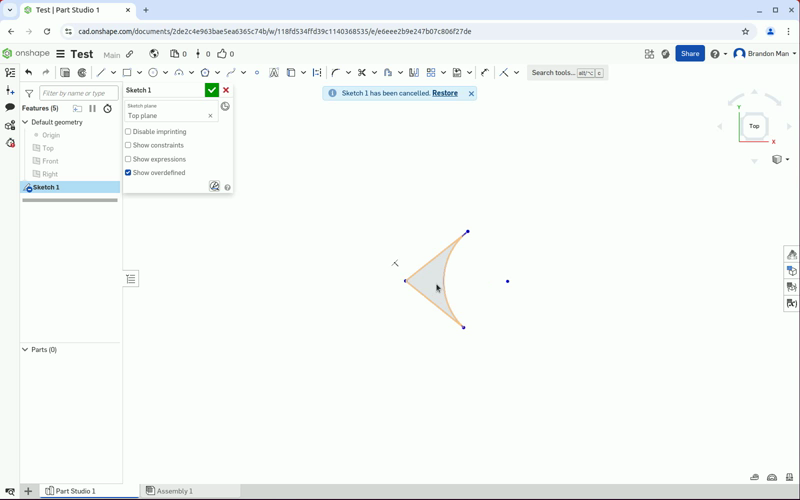
scroll(6)
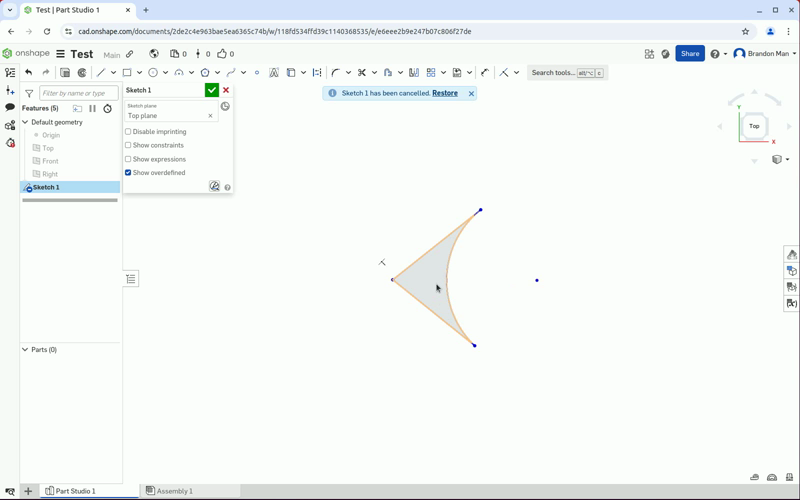
scroll(6)
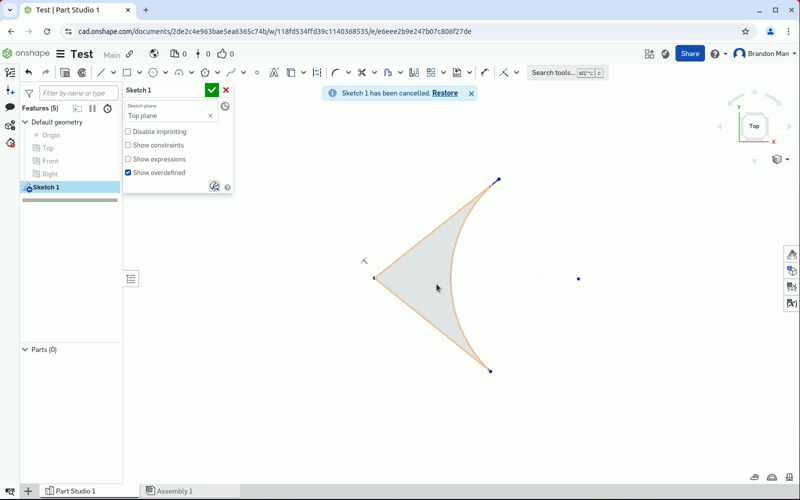
scroll(6)
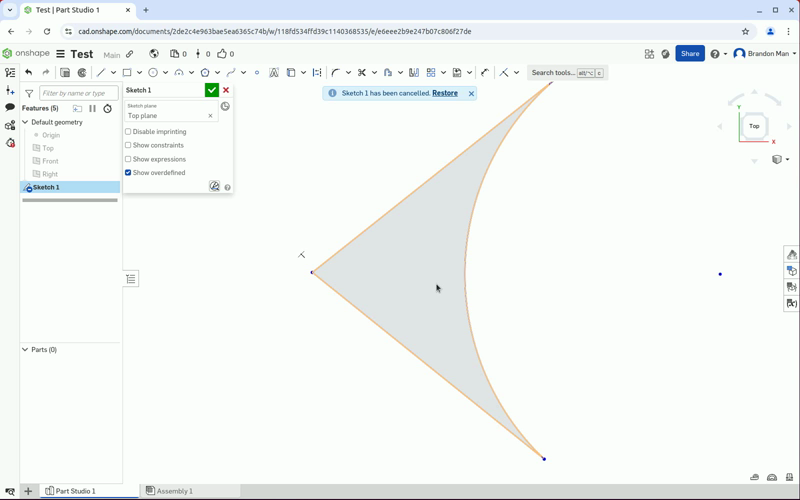
click(436, 283)
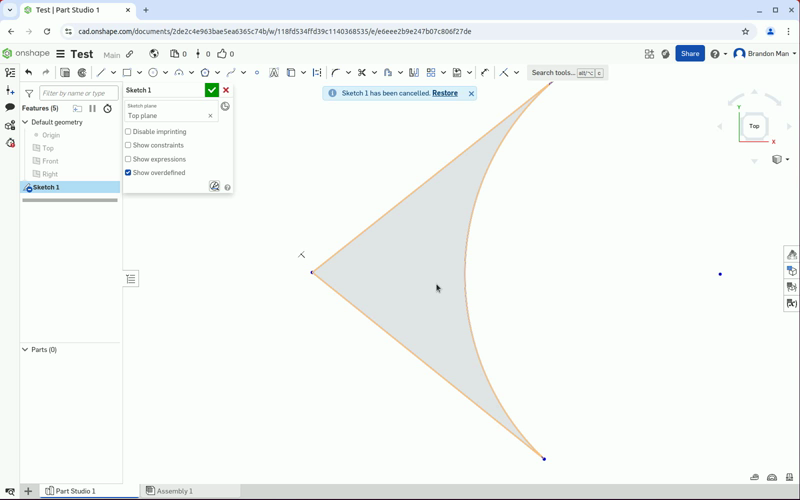
scroll(-6)
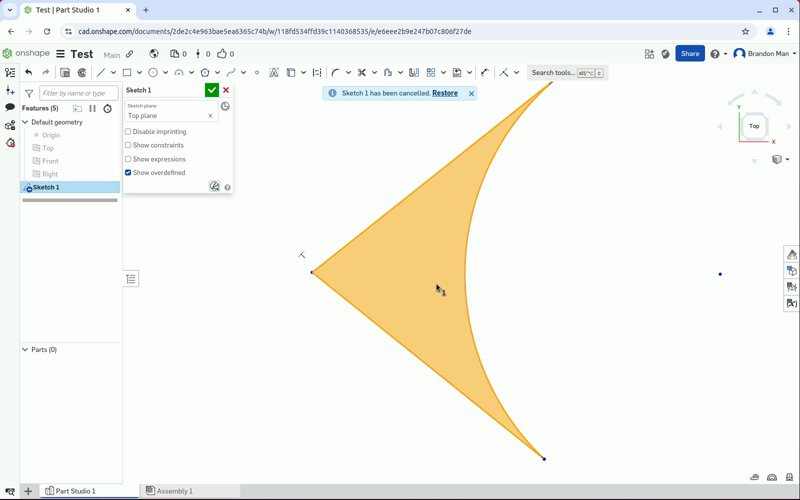
scroll(-6)
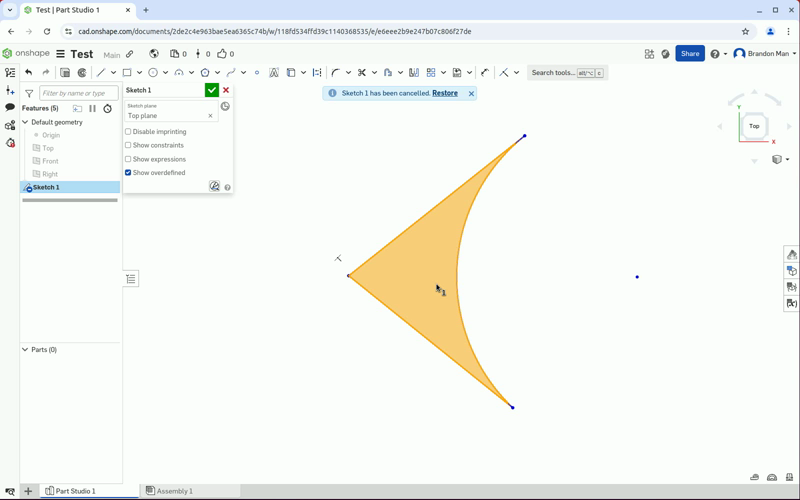
scroll(-6)
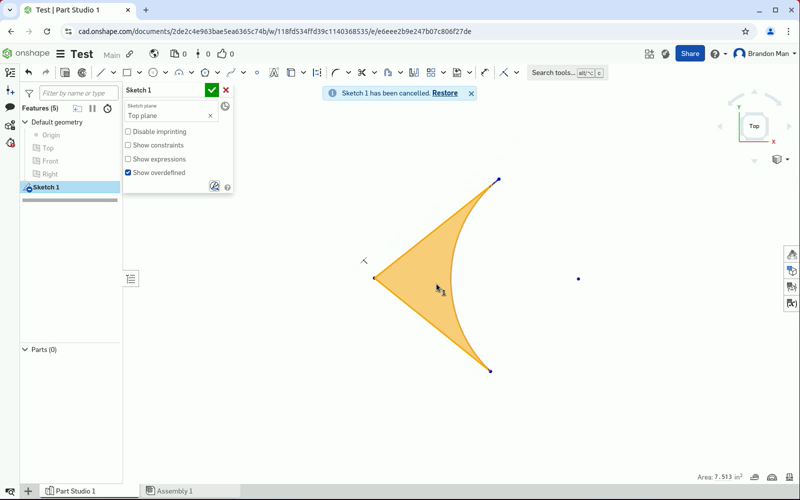
scroll(-6)
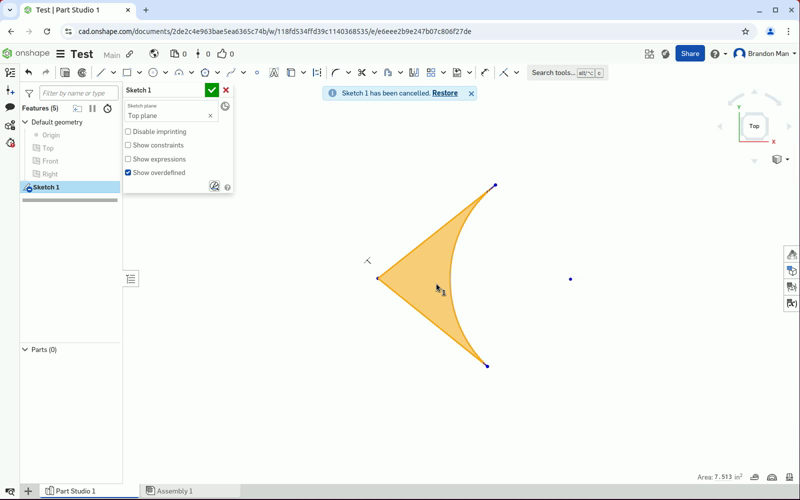
scroll(-6)
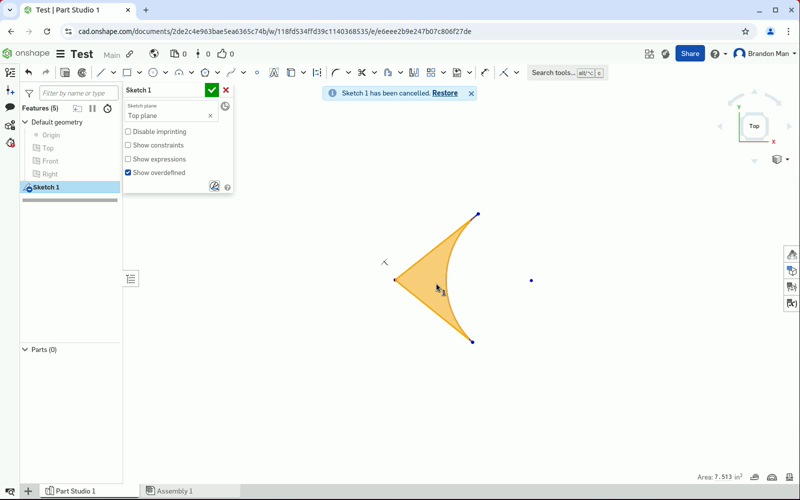
scroll(-6)
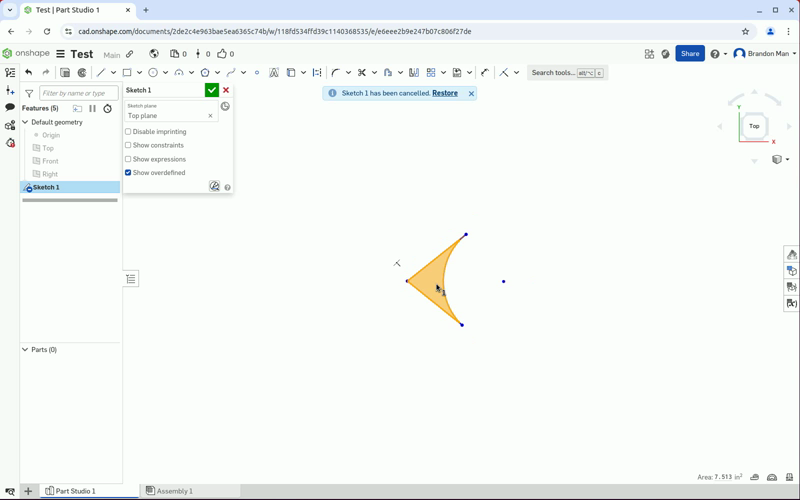
scroll(-6)
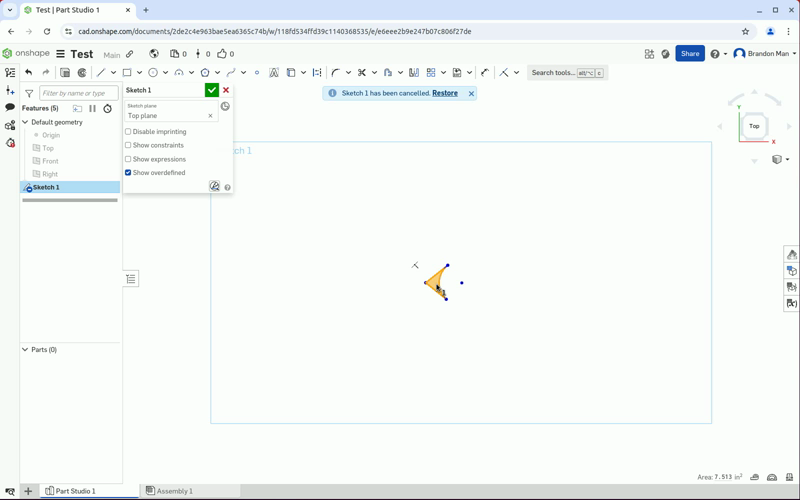
mouse_move(73, 352)
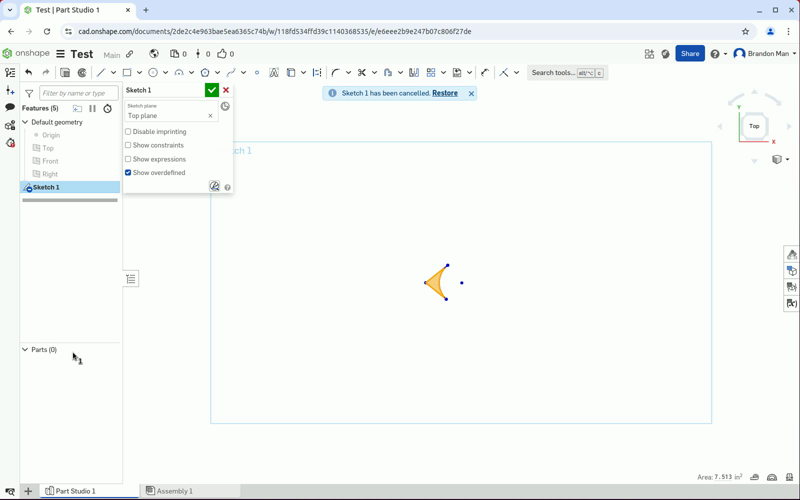
key(shift+y)
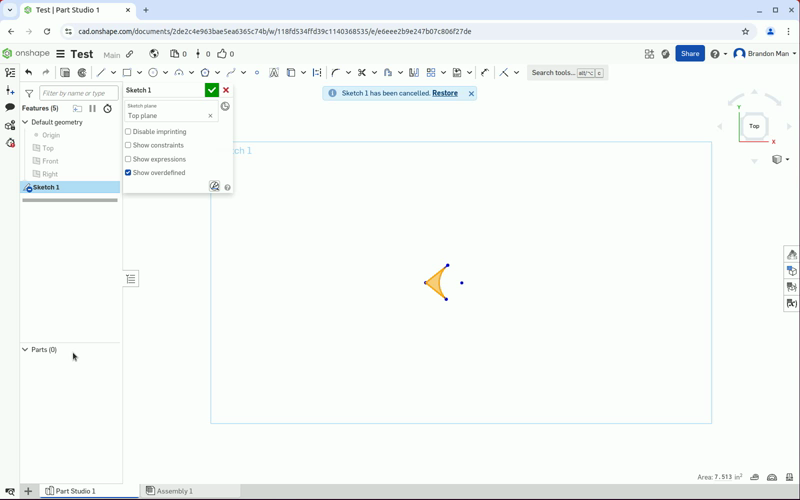
key(shift+e)
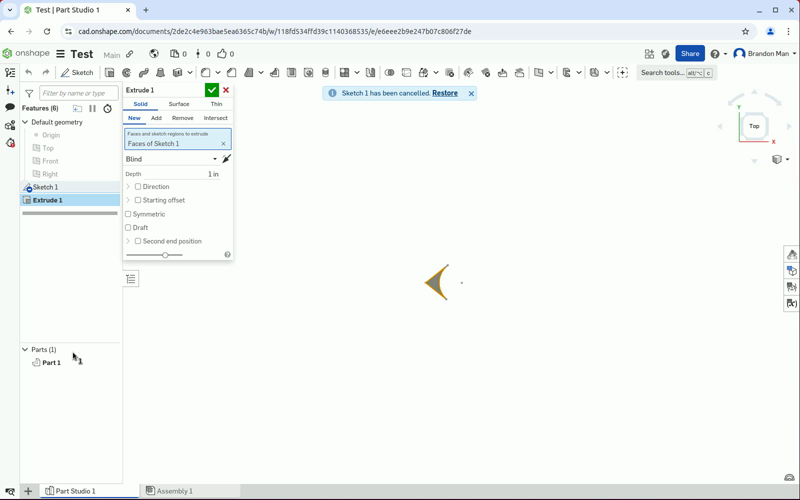
mouse_move(143, 106)
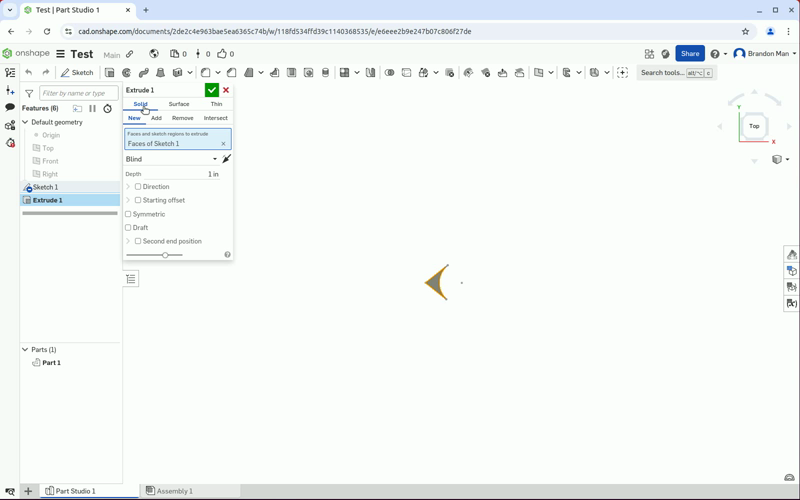
click(143, 106)
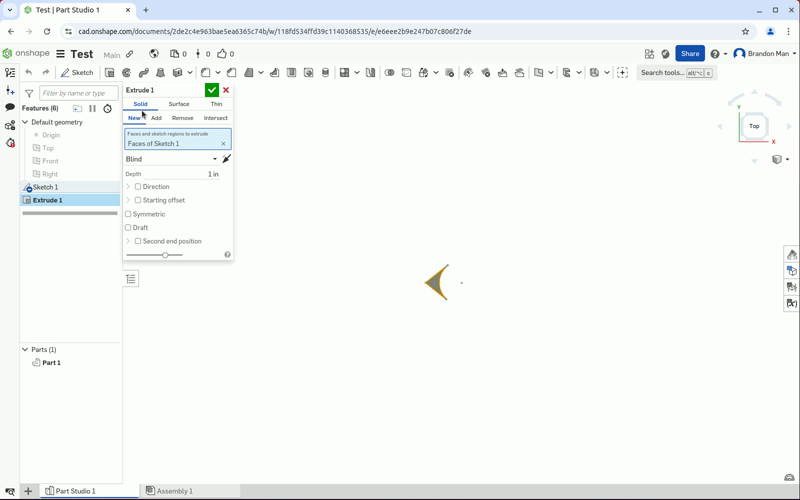
mouse_move(137, 120)
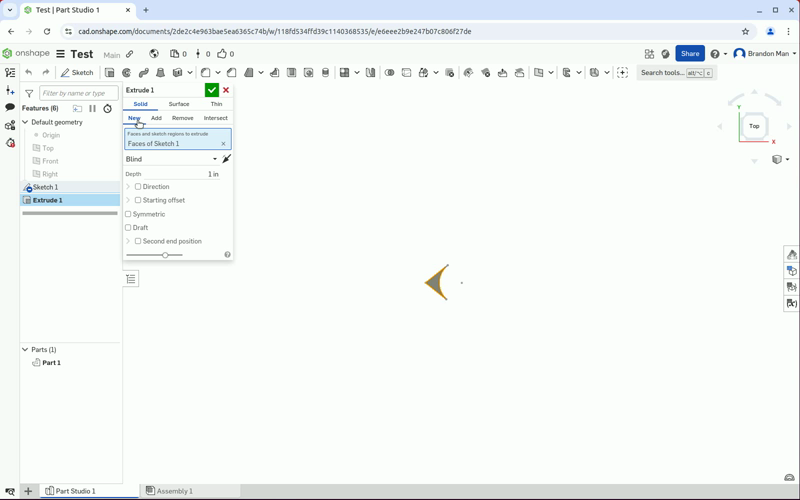
click(137, 120)
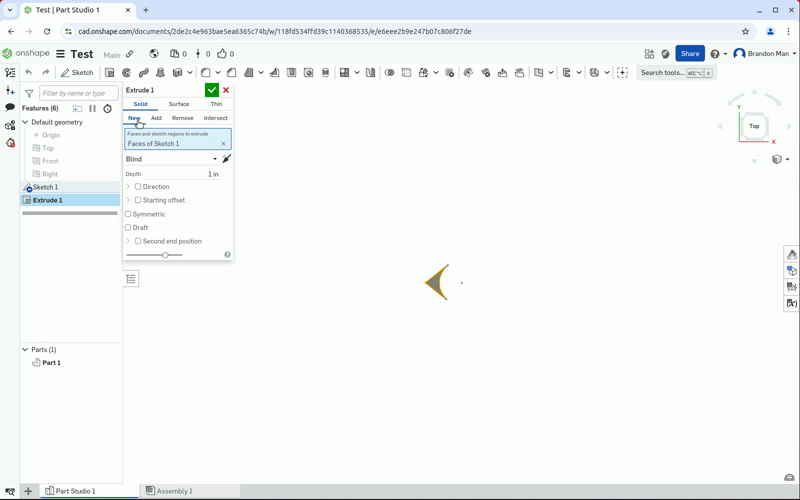
key(tab, 4)
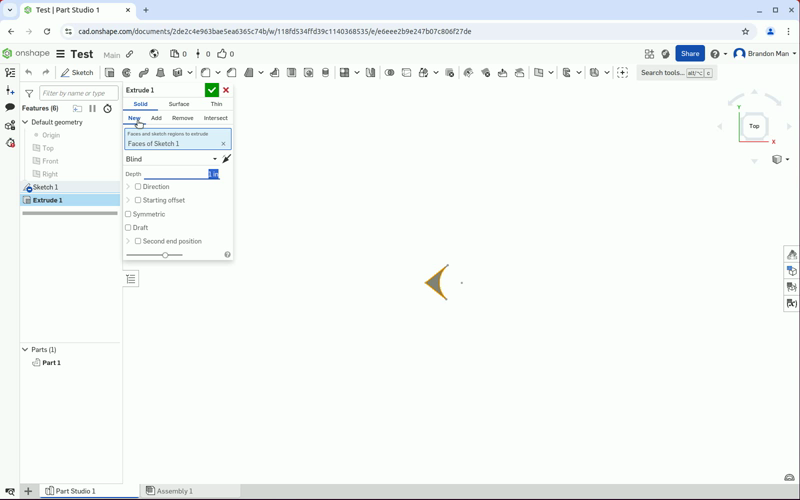
text(23.108)
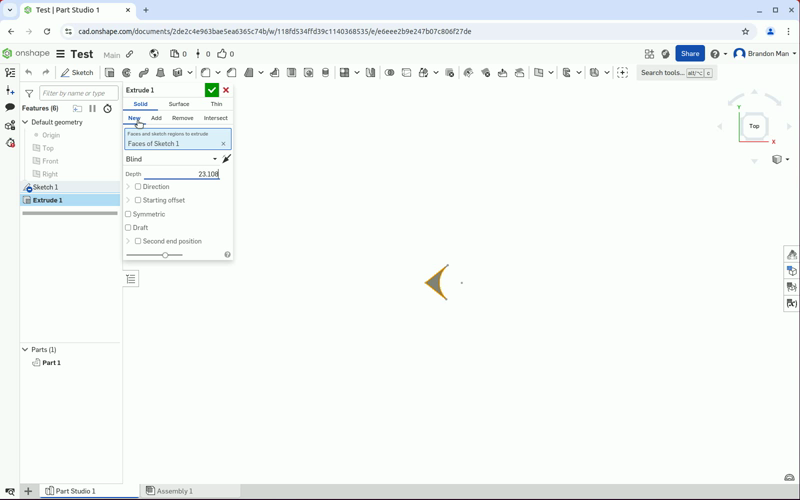
key(enter)
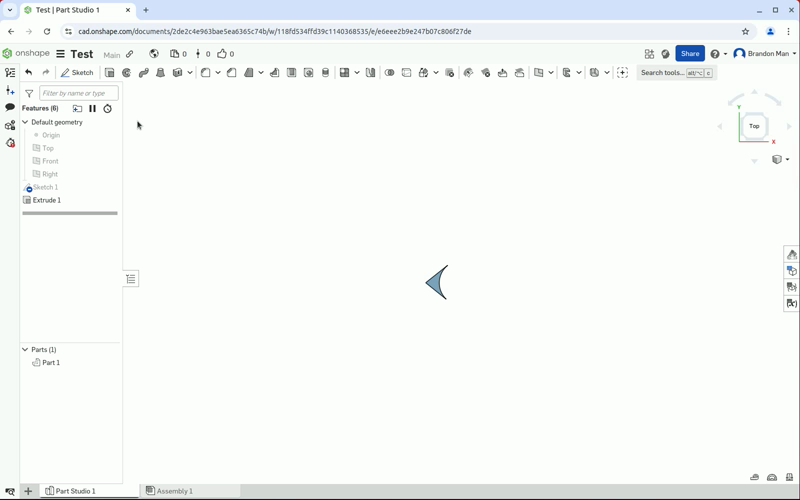
key(shift+h)
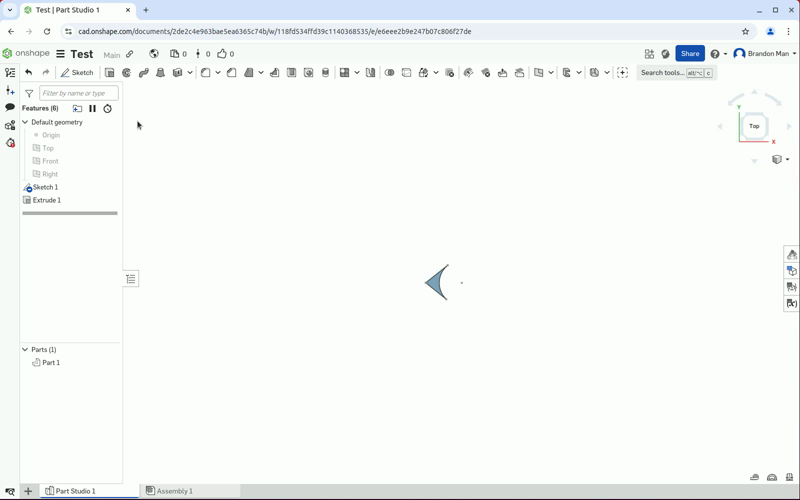
key(shift+h)
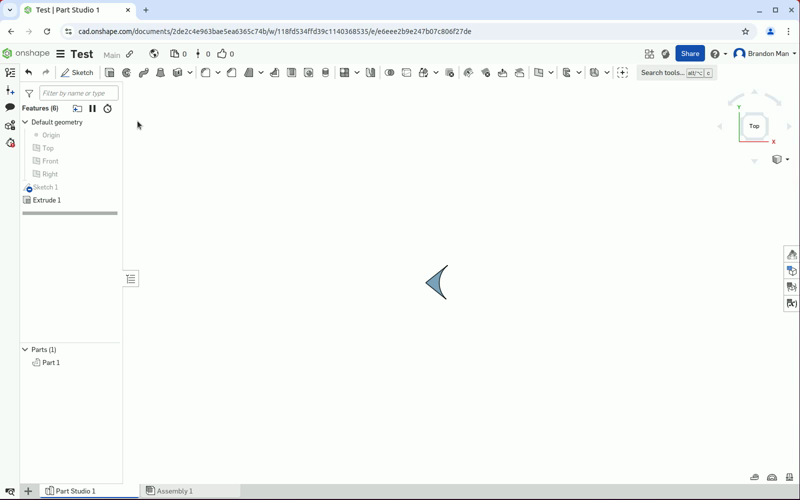
mouse_move(73, 189)
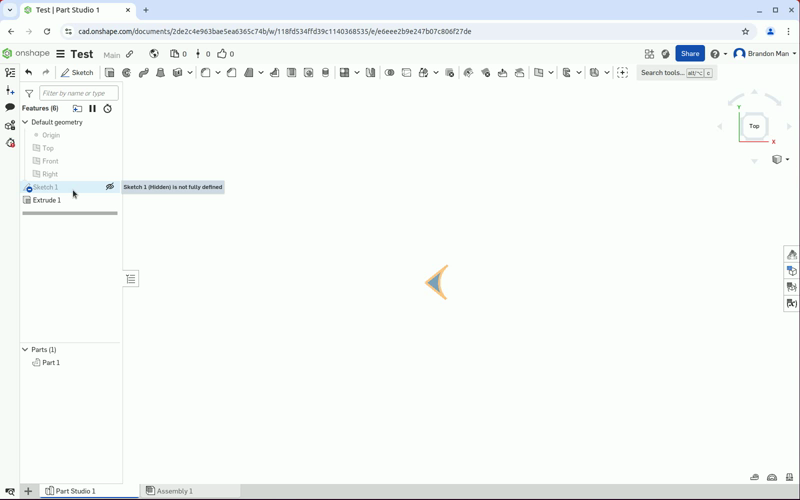
click(73, 189)
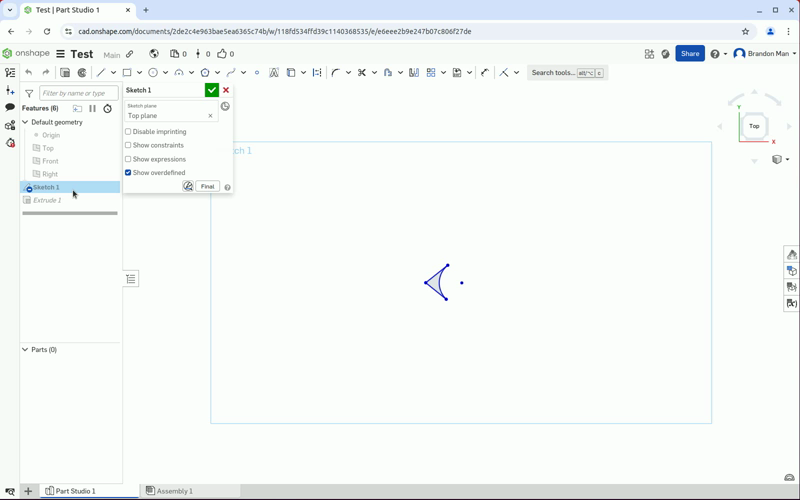
mouse_move(229, 92)
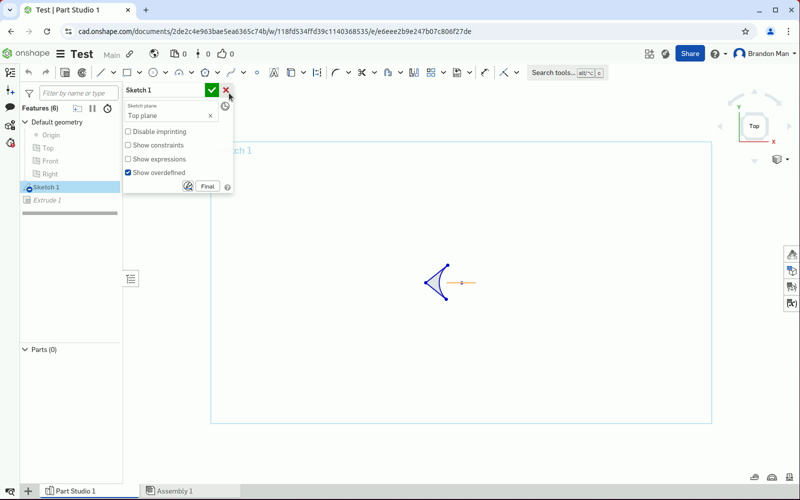
click(229, 92)
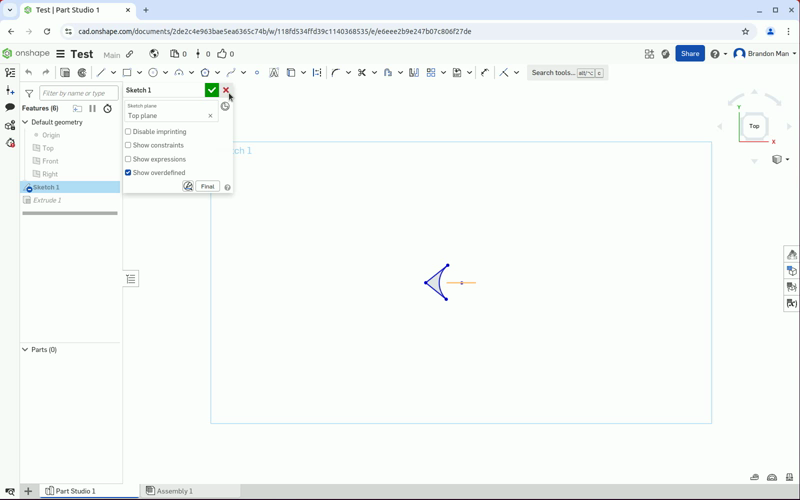
key(shift+s)
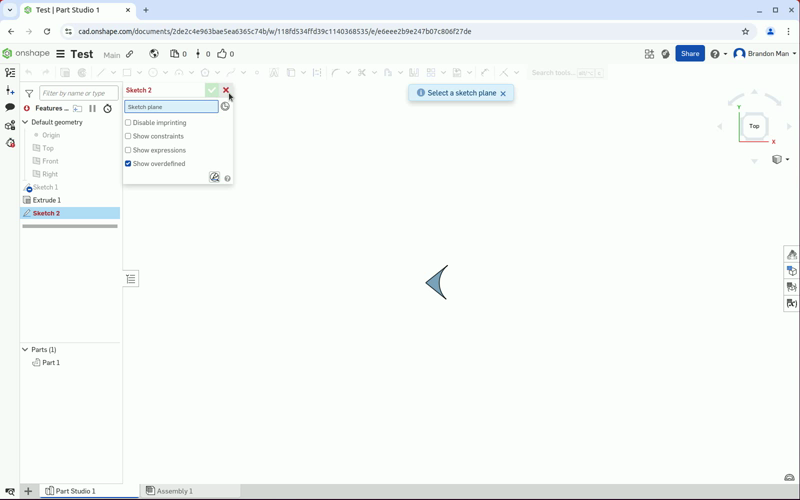
mouse_move(73, 150)
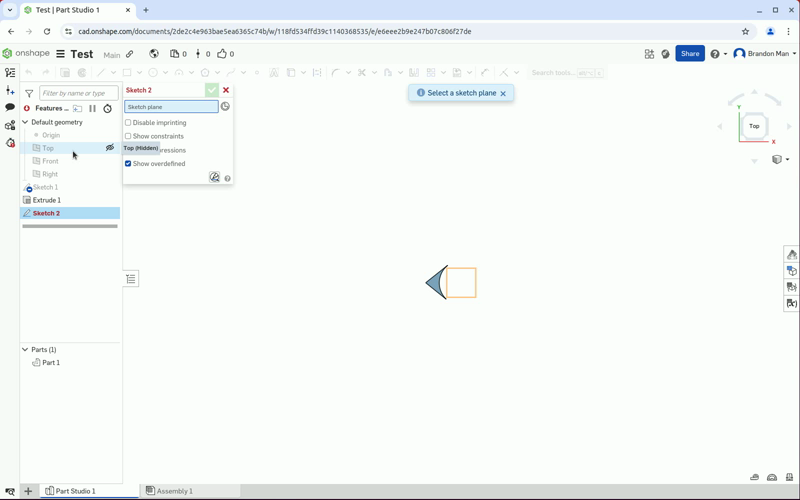
click(73, 150)
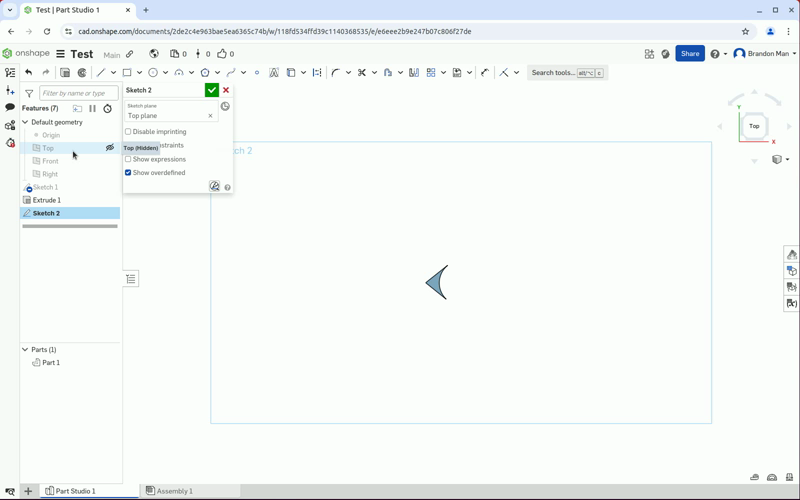
mouse_move(73, 352)
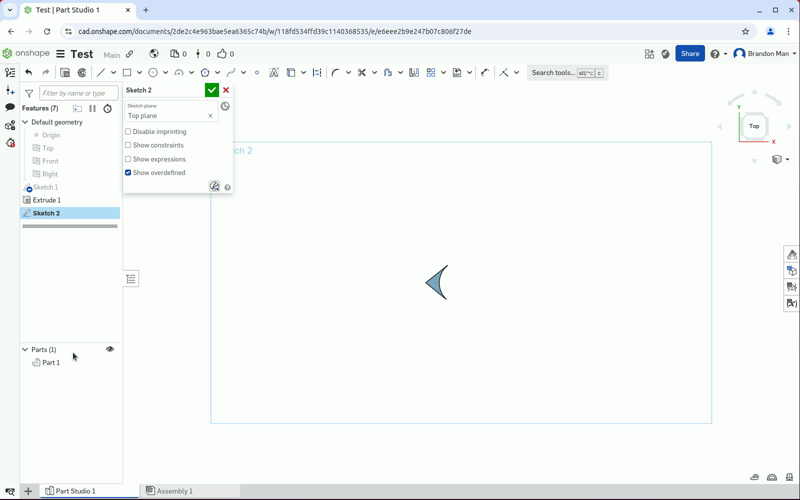
key(y)
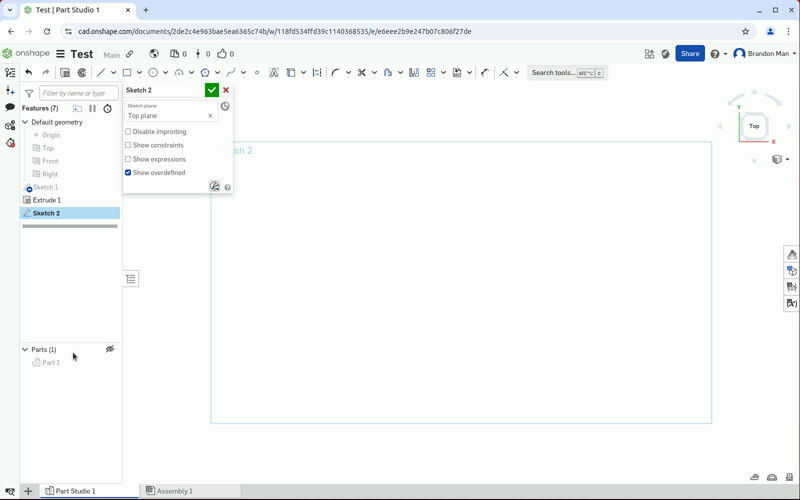
key(c)
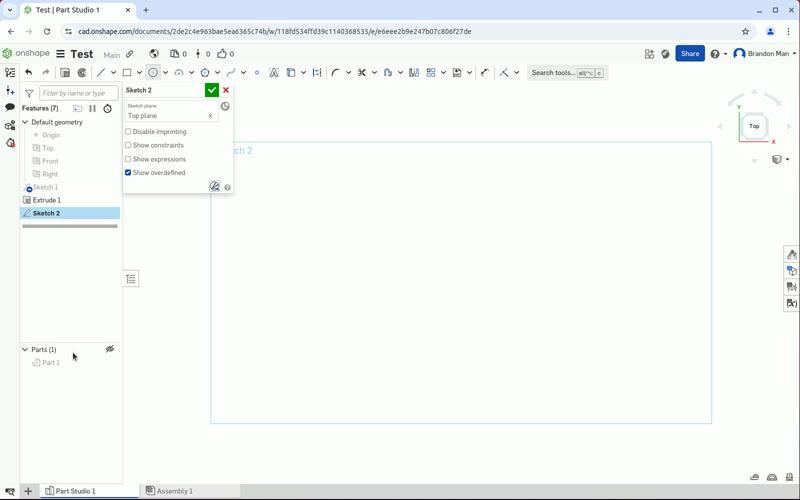
key_down(shift)
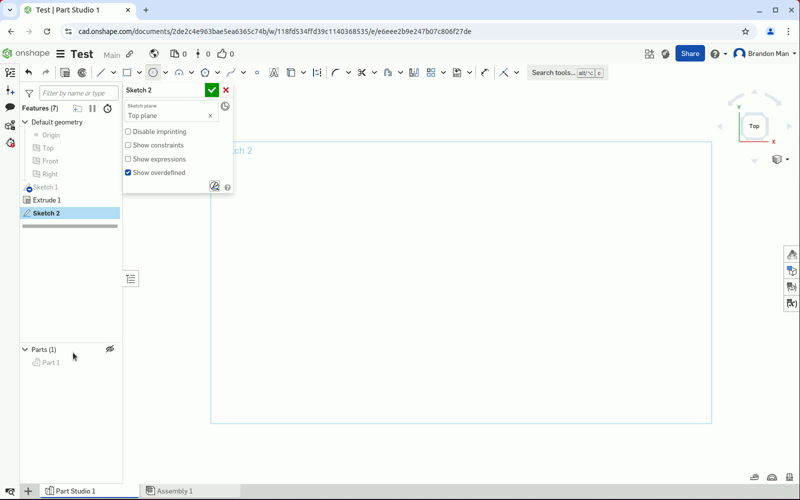
mouse_move(461, 282)
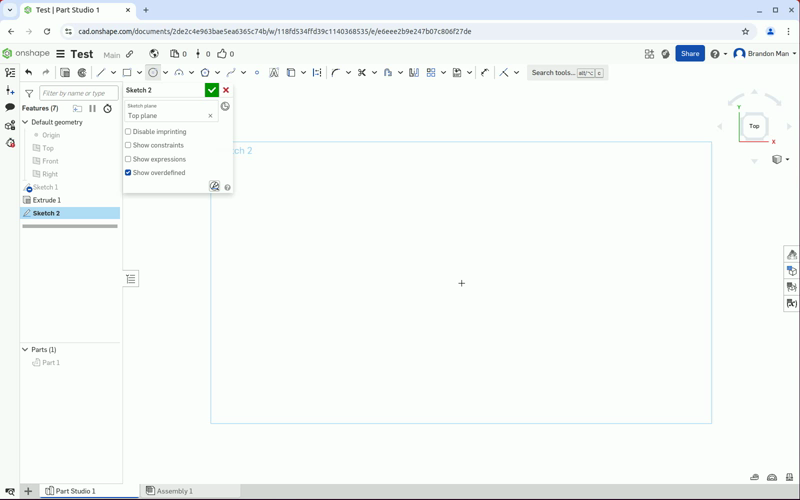
click(461, 282)
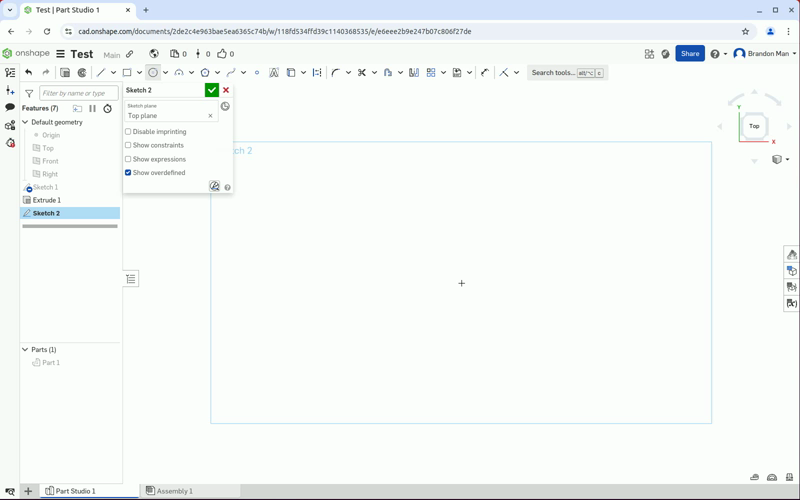
key_up(shift)
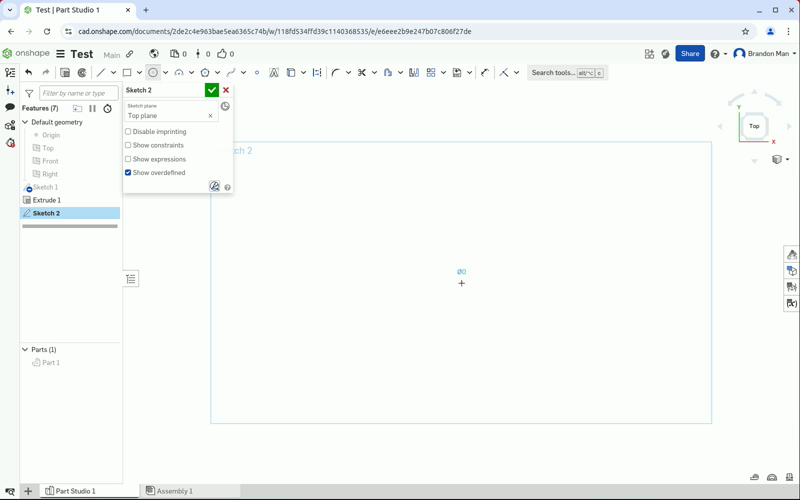
mouse_move(484, 282)
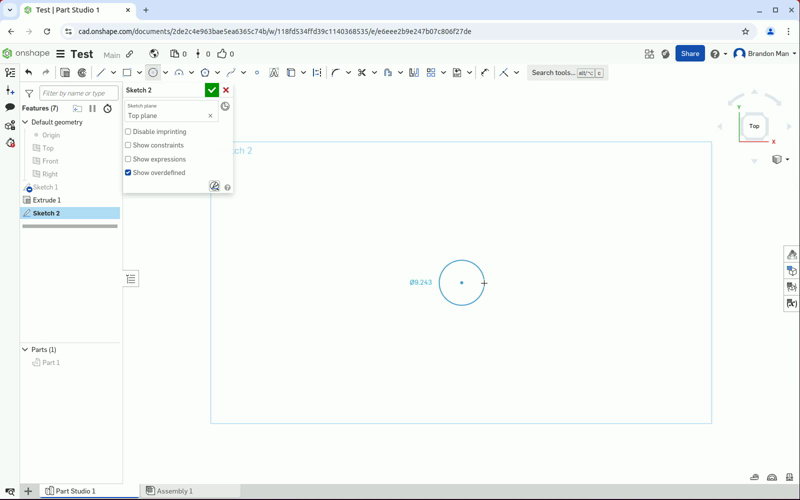
click(484, 282)
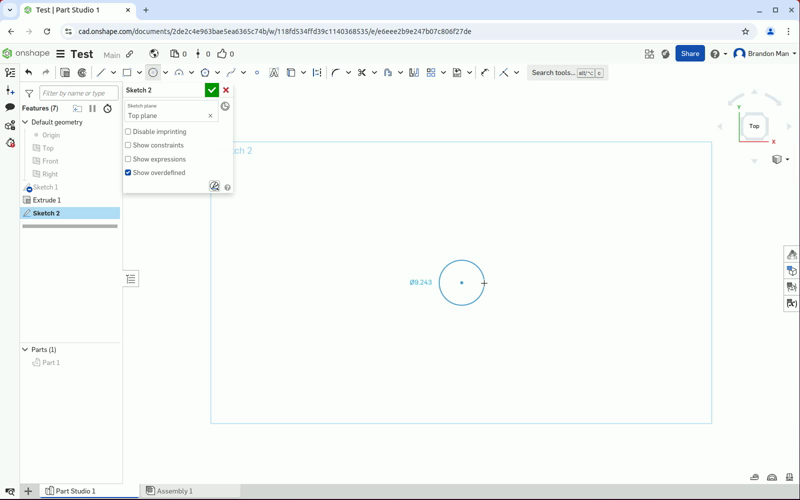
key(esc)
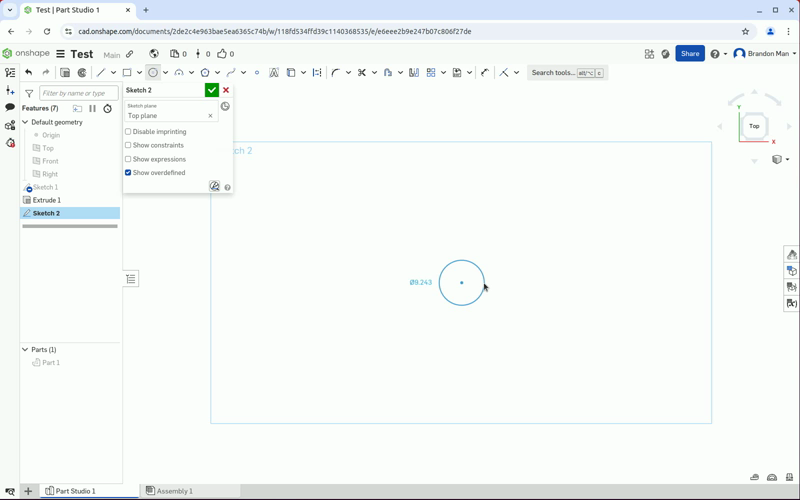
mouse_move(443, 286)
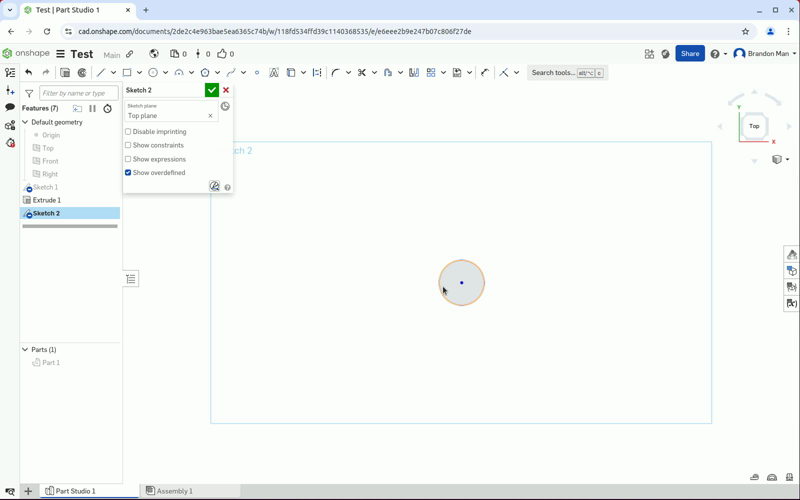
scroll(6)
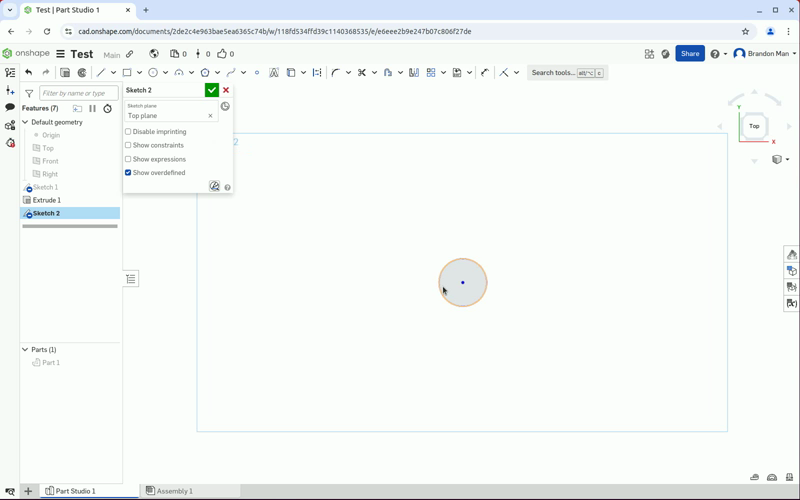
scroll(6)
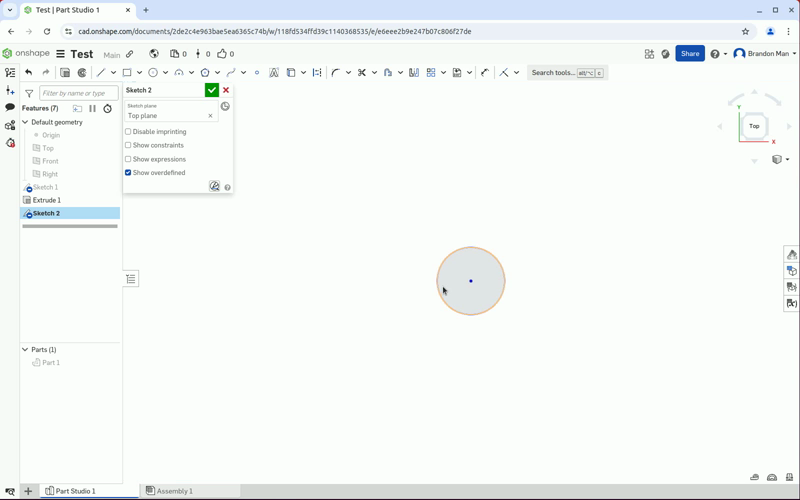
scroll(6)
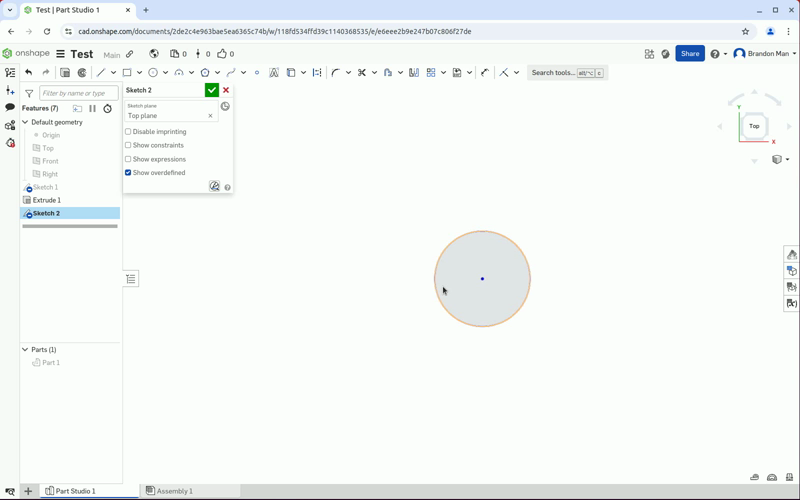
scroll(6)
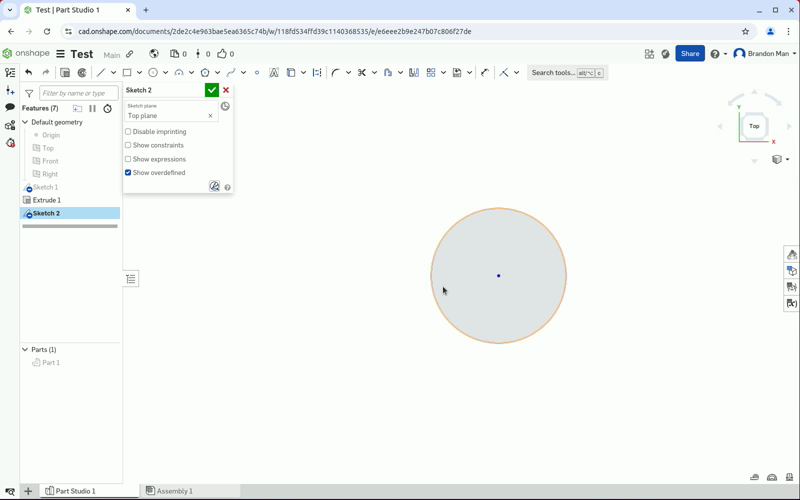
scroll(6)
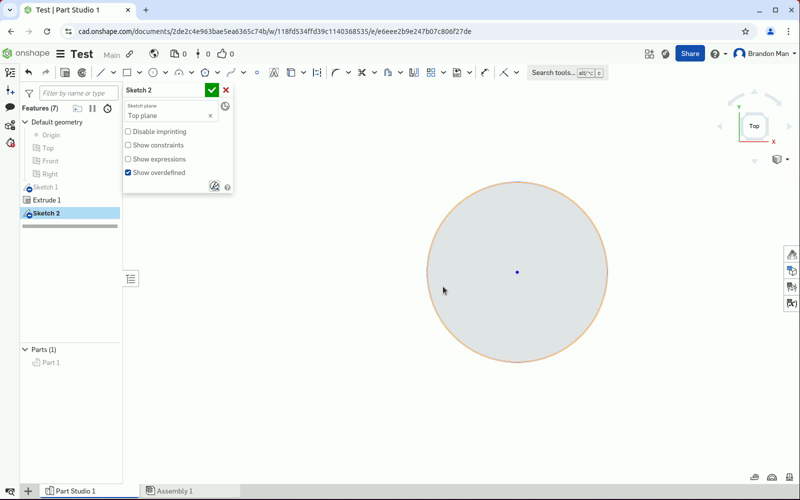
scroll(6)
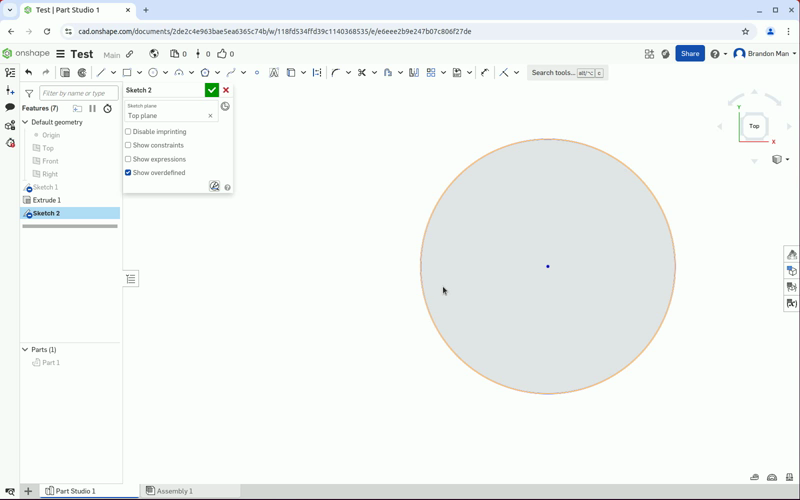
scroll(6)
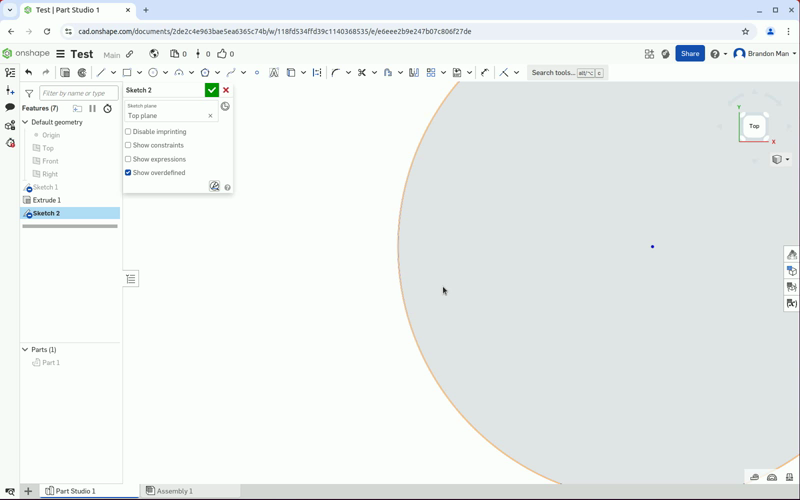
click(443, 286)
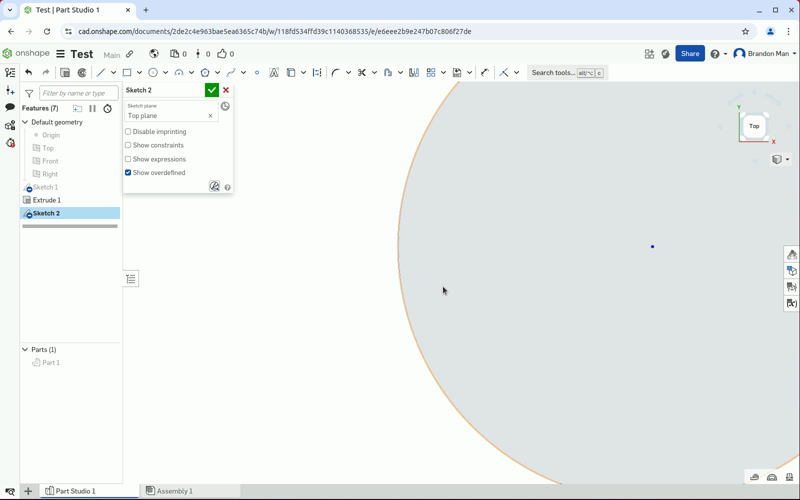
scroll(-6)
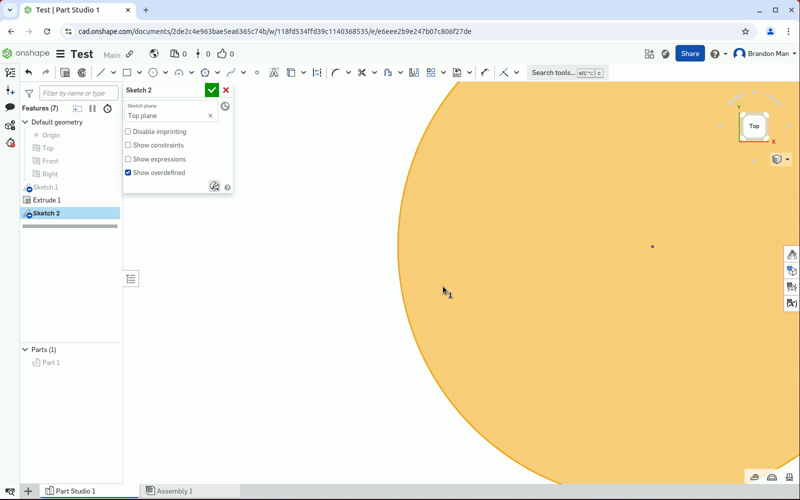
scroll(-6)
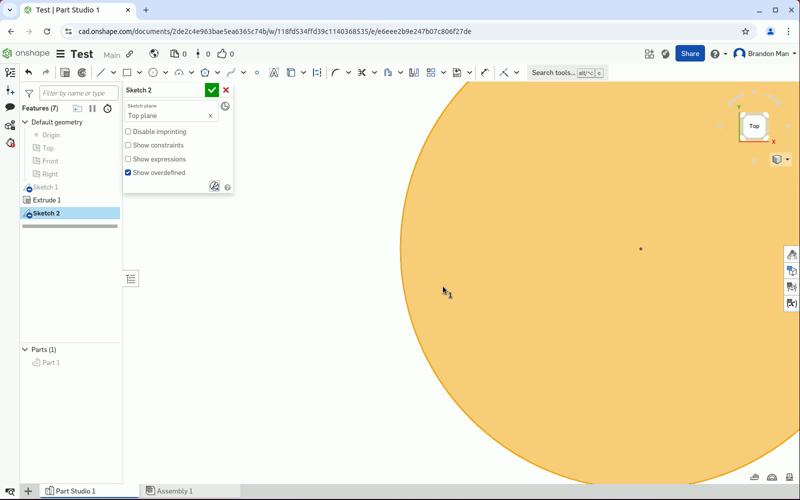
scroll(-6)
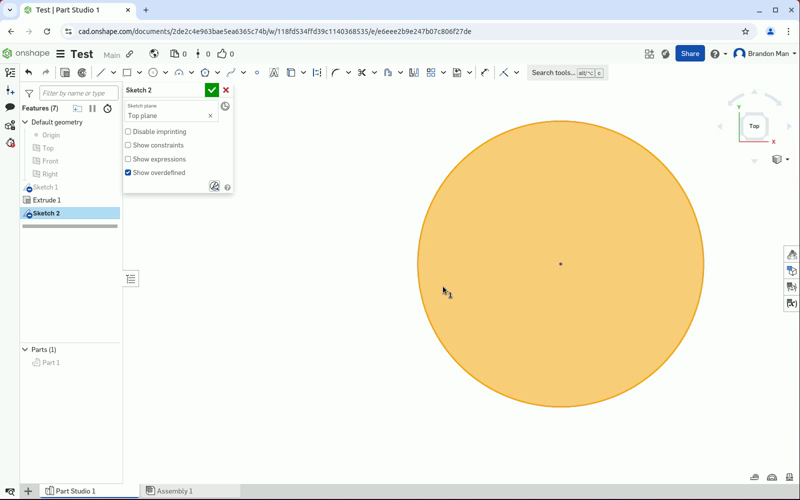
scroll(-6)
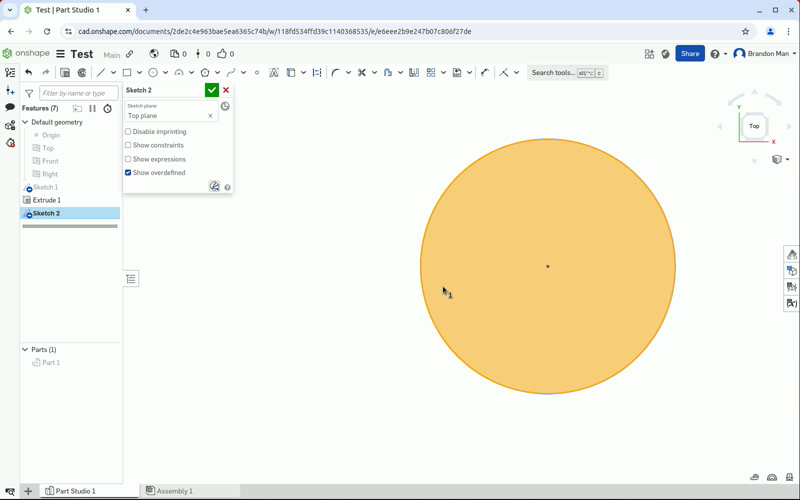
scroll(-6)
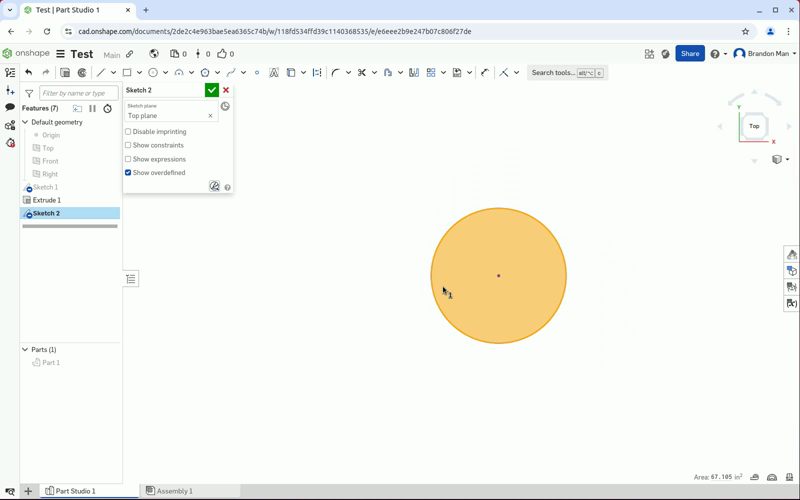
scroll(-6)
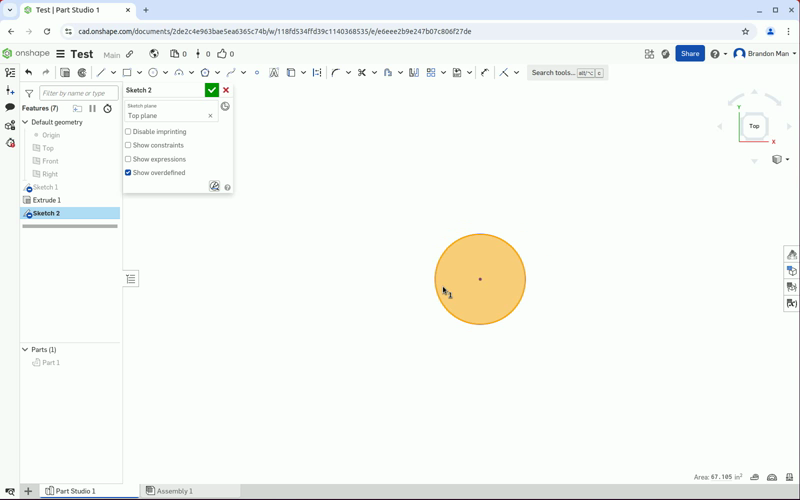
scroll(-6)
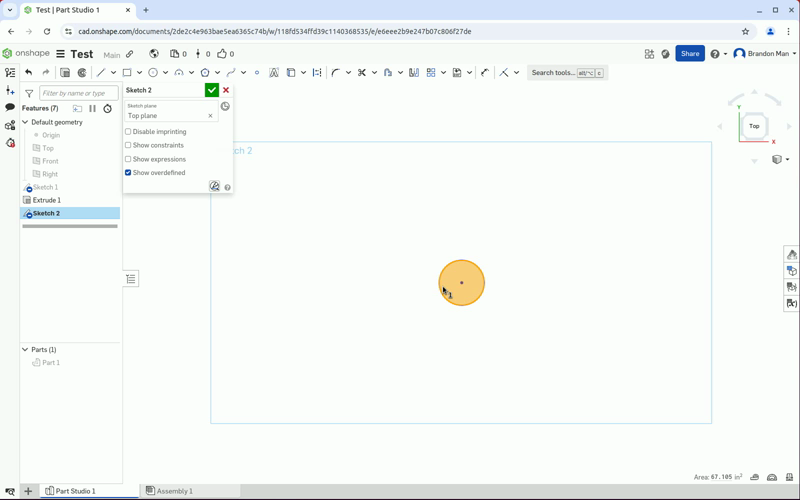
mouse_move(73, 352)
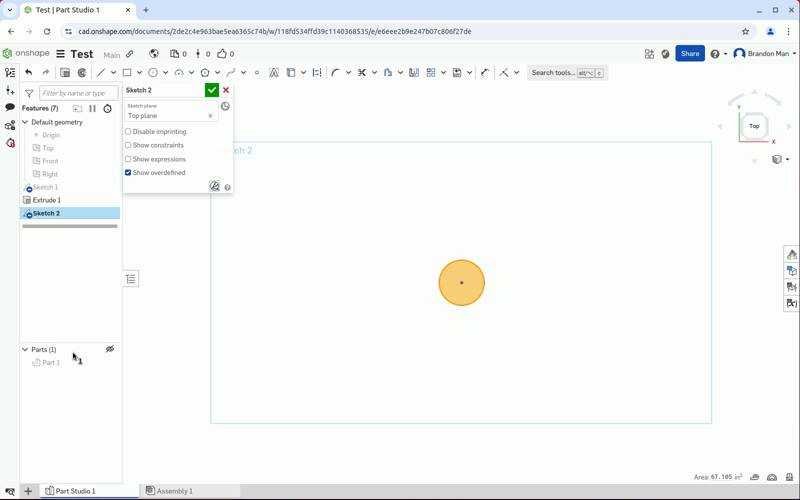
key(shift+y)
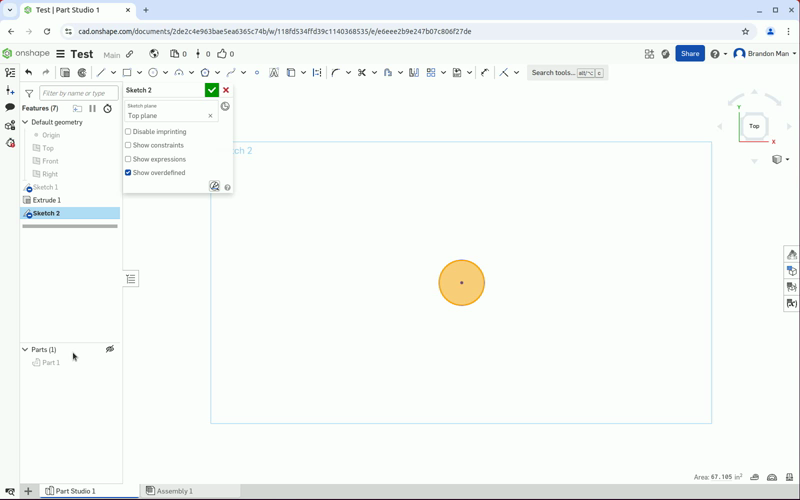
key(shift+e)
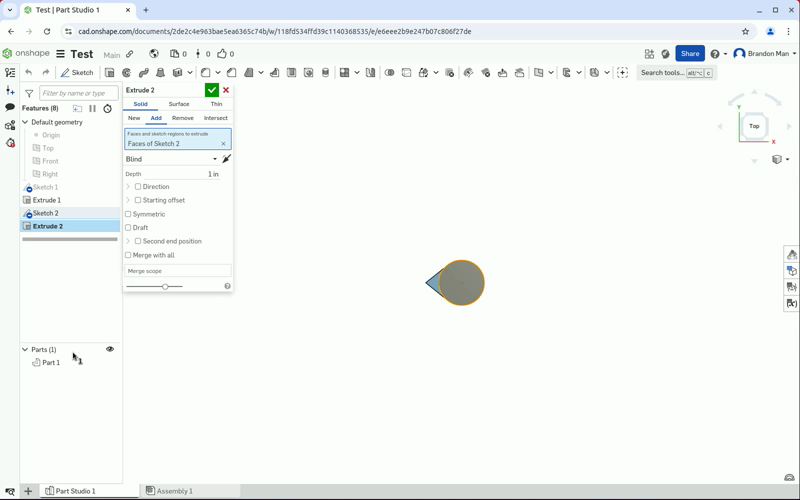
mouse_move(143, 106)
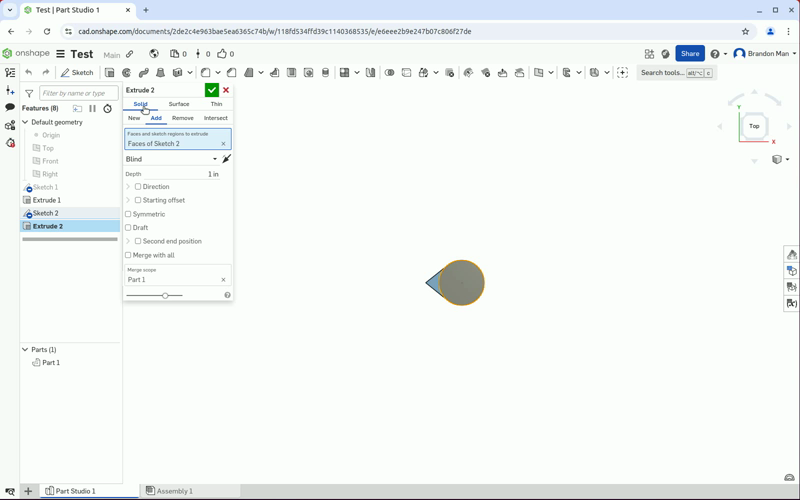
click(143, 106)
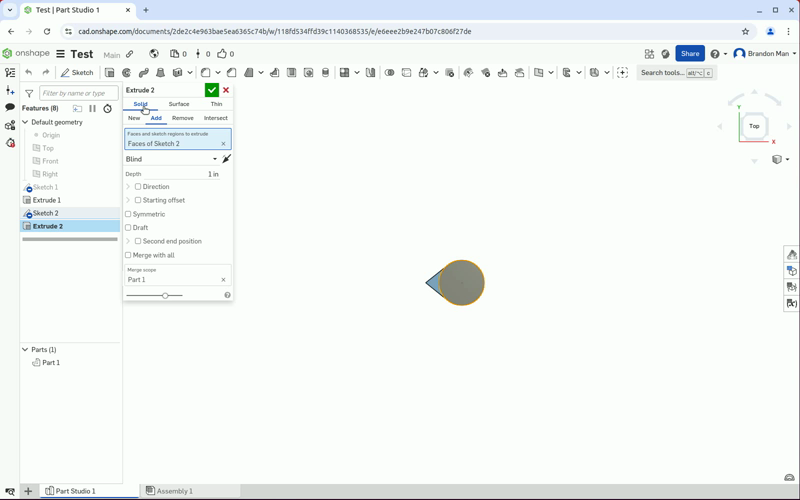
mouse_move(137, 120)
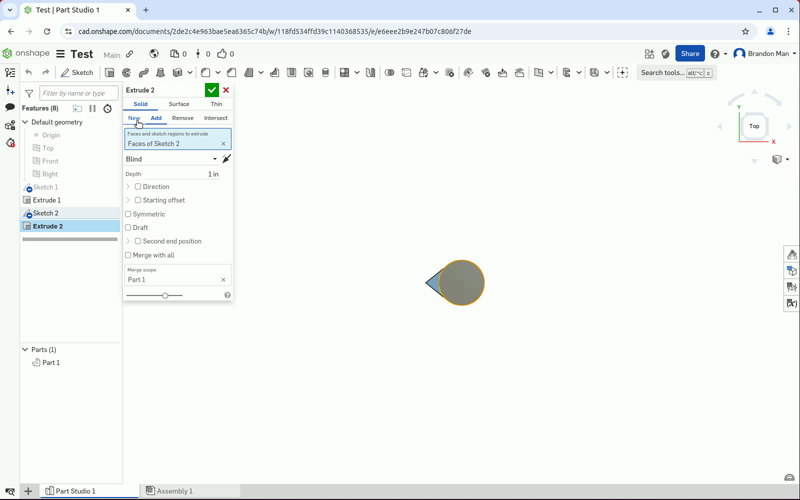
click(137, 120)
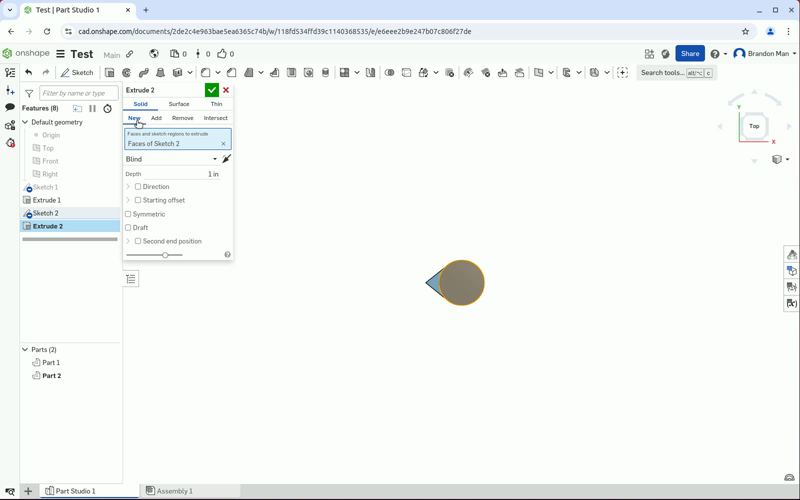
key(tab, 4)
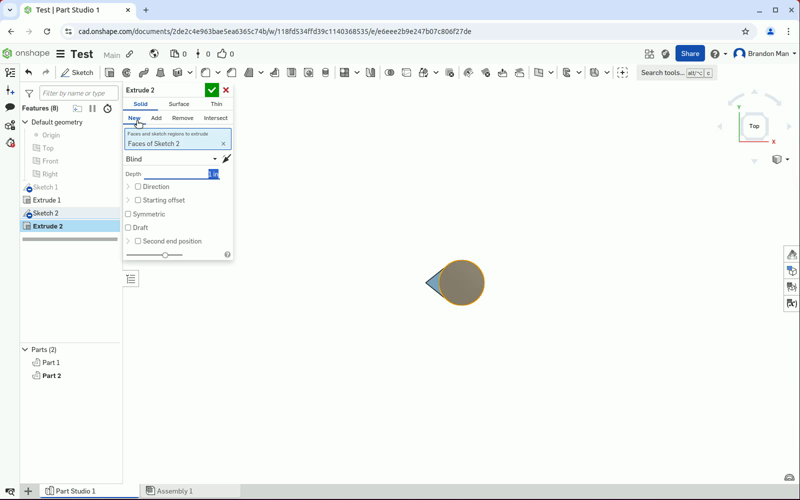
text(23.108)
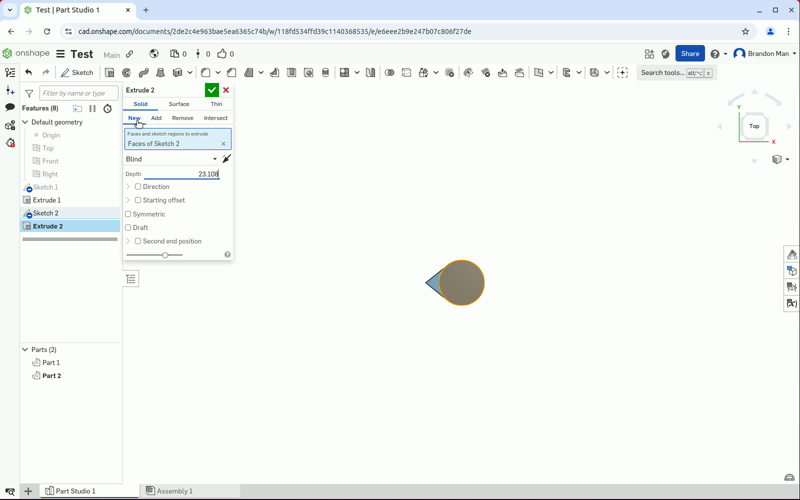
key(enter)
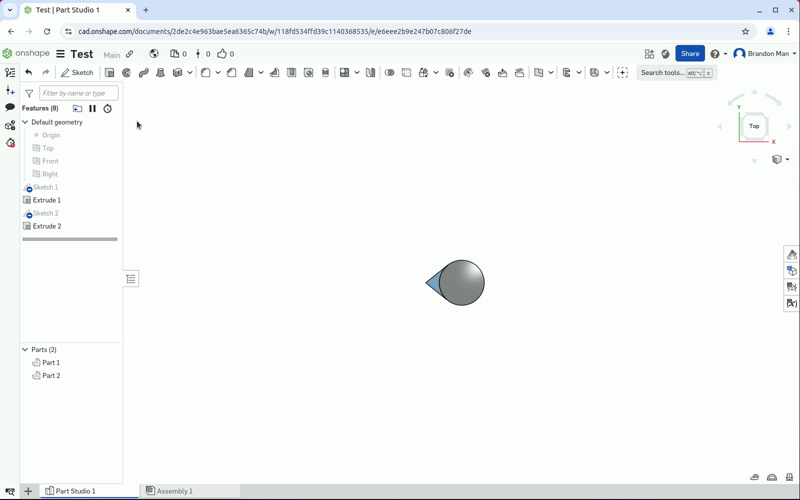
key(shift+h)
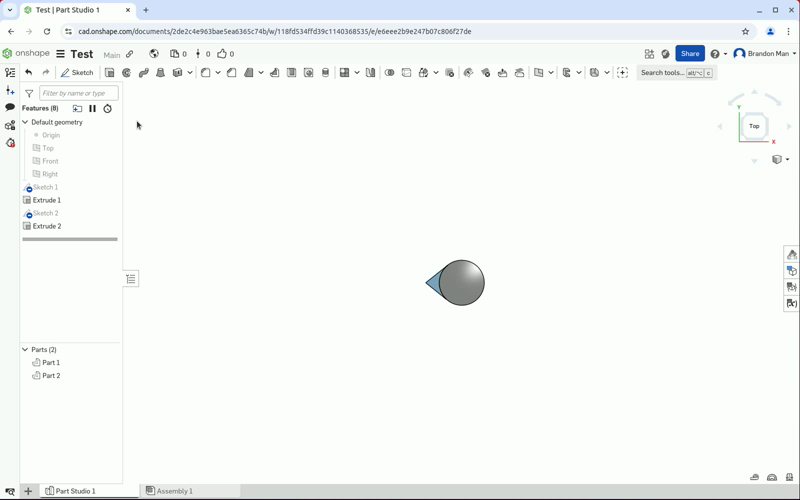
key(shift+h)
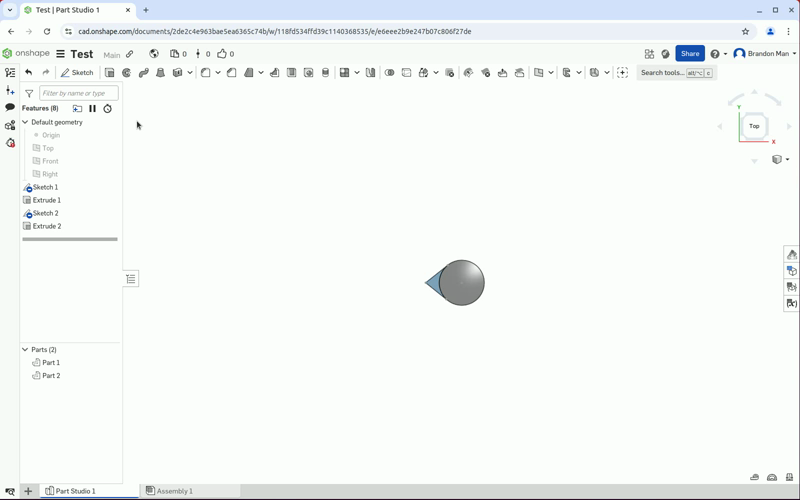
key(shift+7)
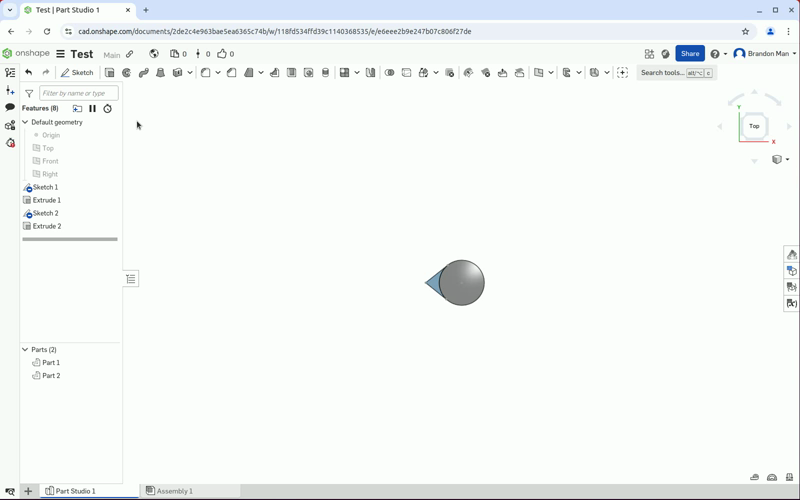
key(up, 3)
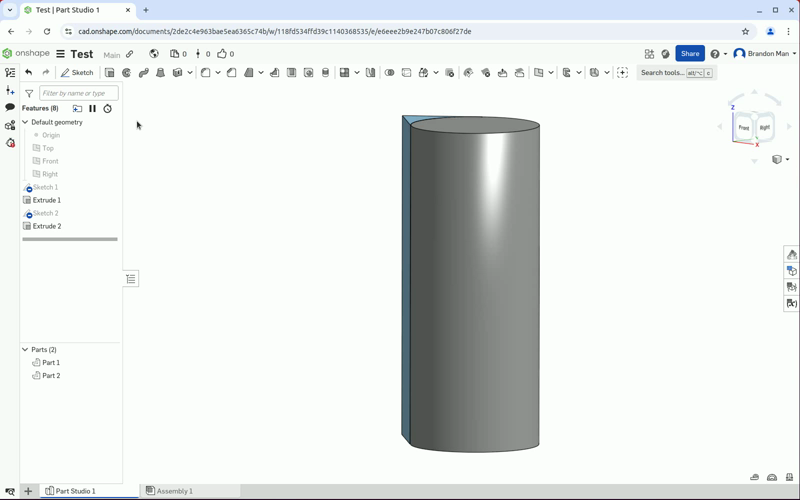
key(left, 3)
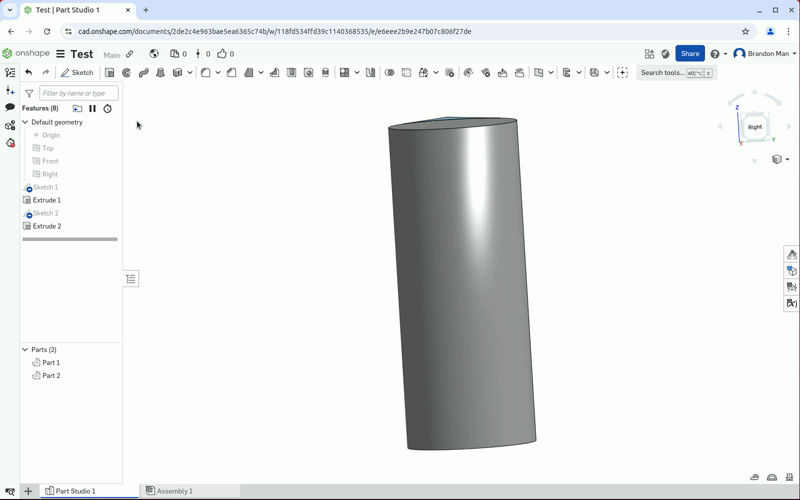
key(right, 3)
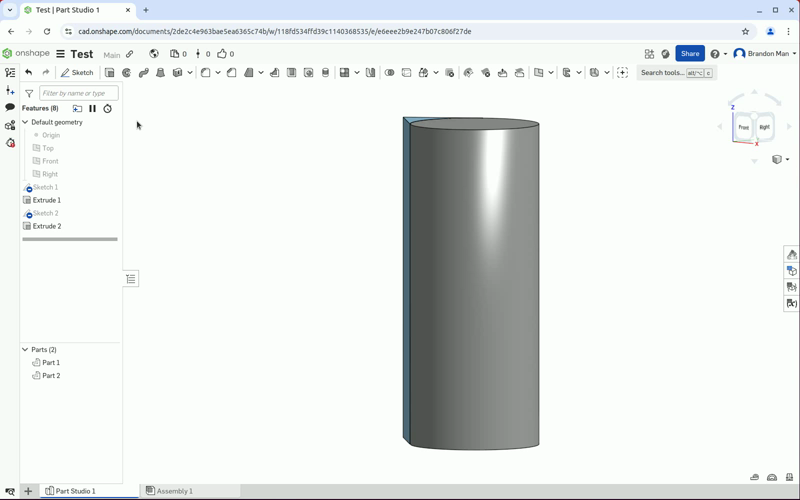
key(down, 3)
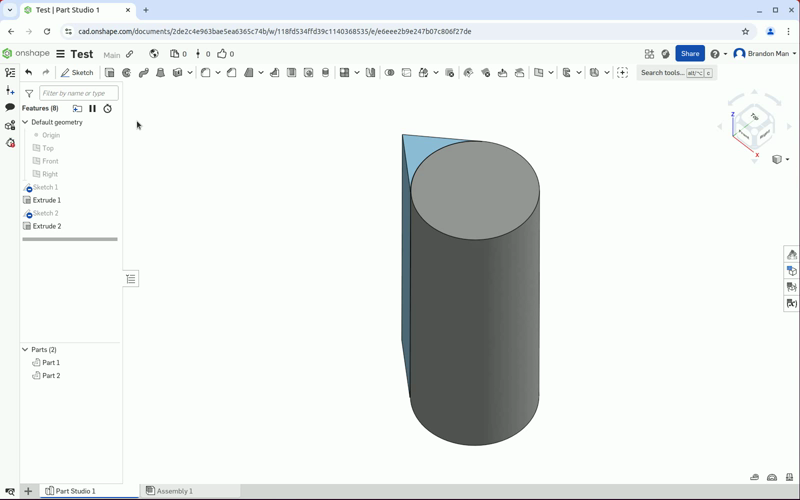
mouse_move(73, 189)
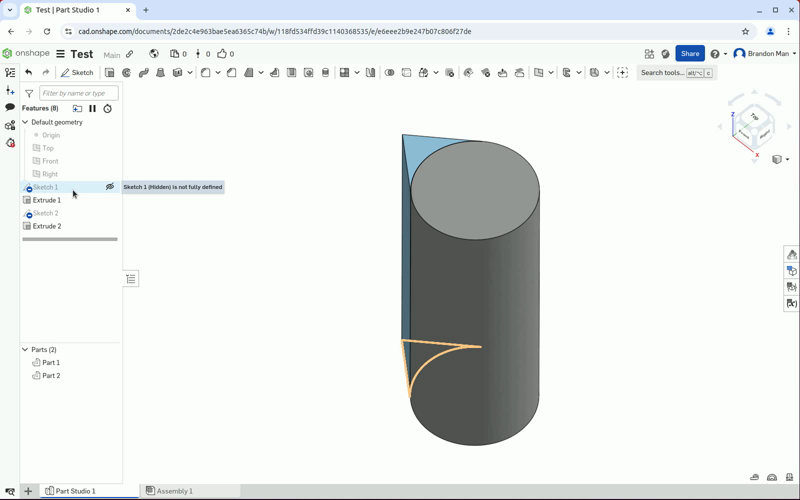
click(73, 189)